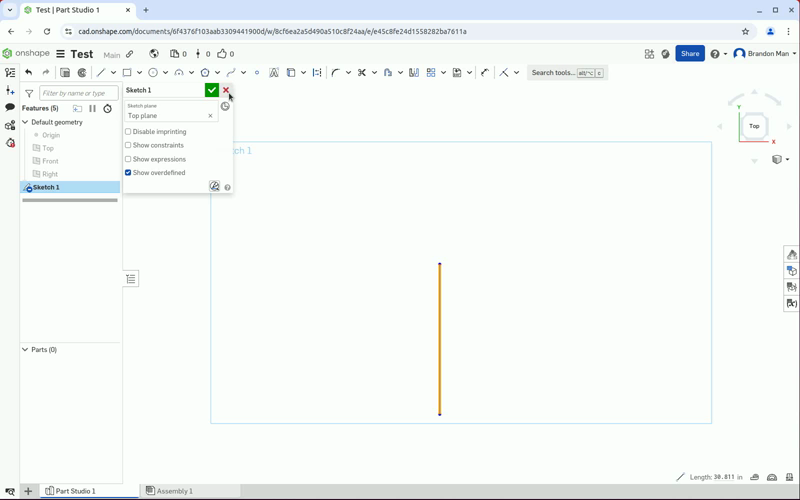
key(shift+h)
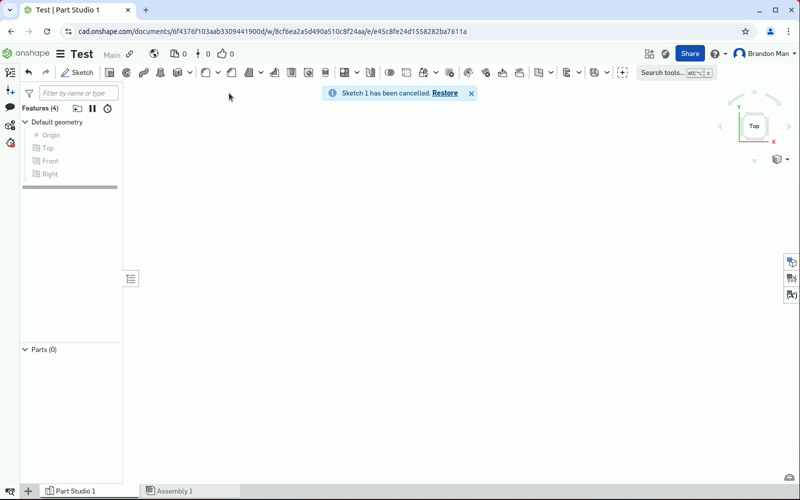
mouse_move(73, 352)
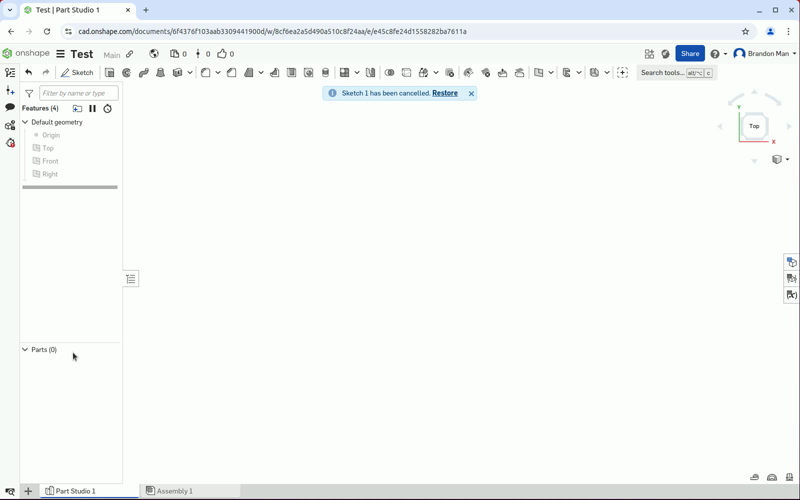
key(y)
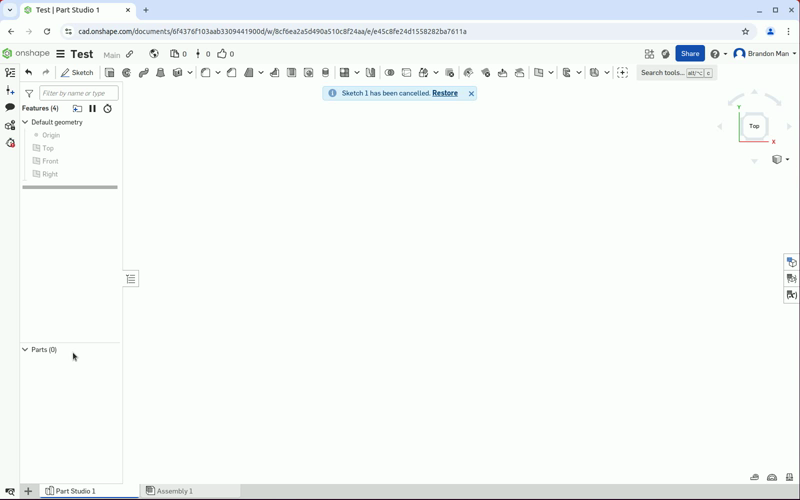
key(shift+p)
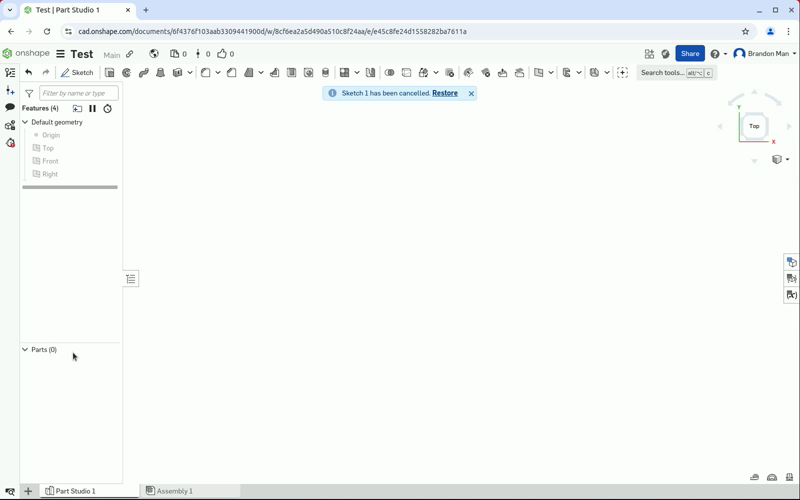
key(space)
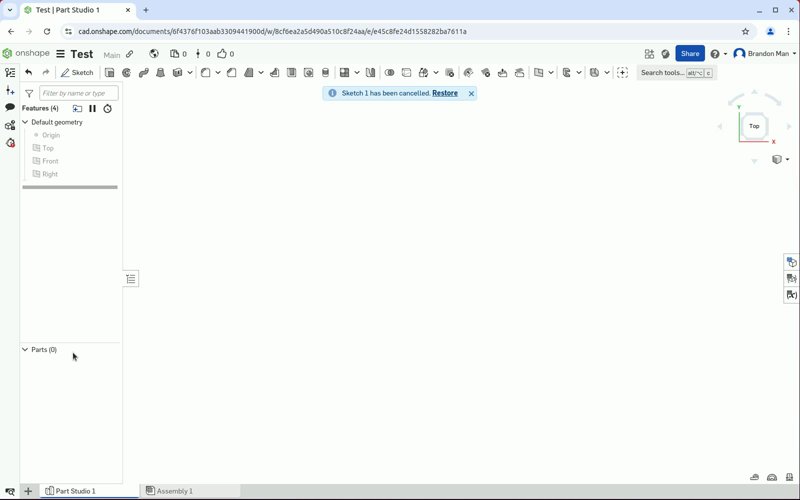
key_down(shift)
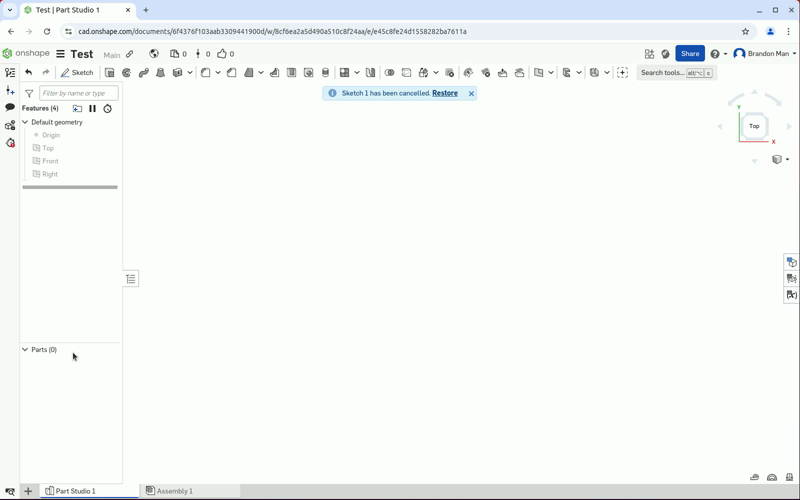
key(up)
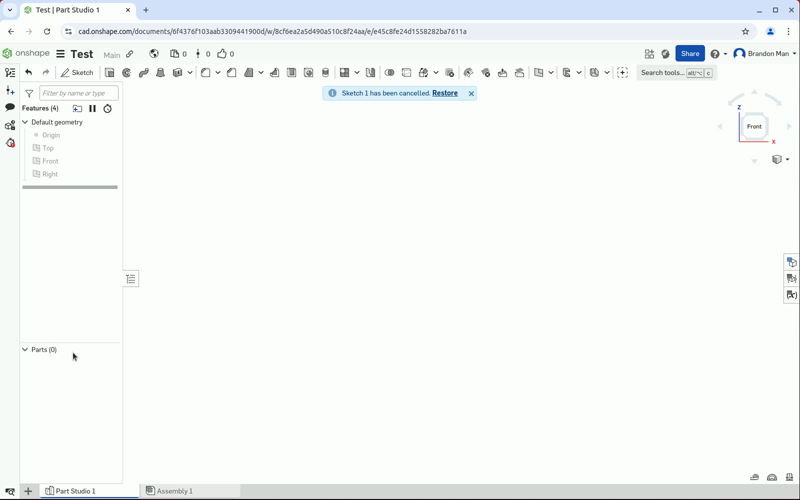
key_up(shift)
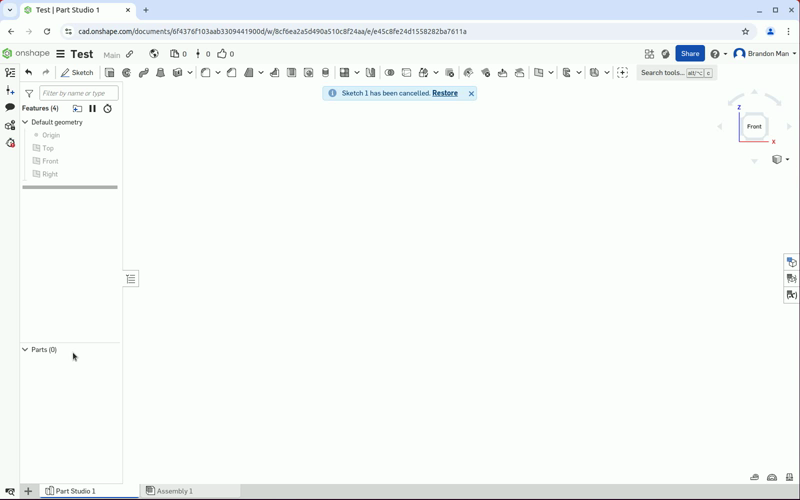
key(space)
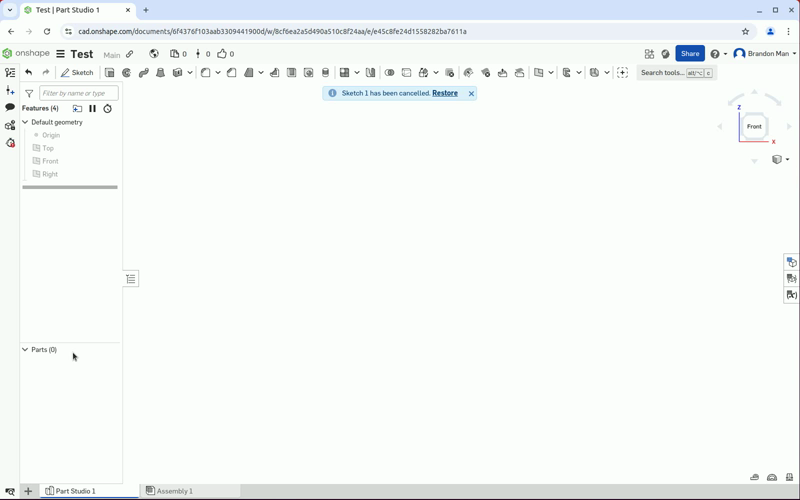
key_down(shift)
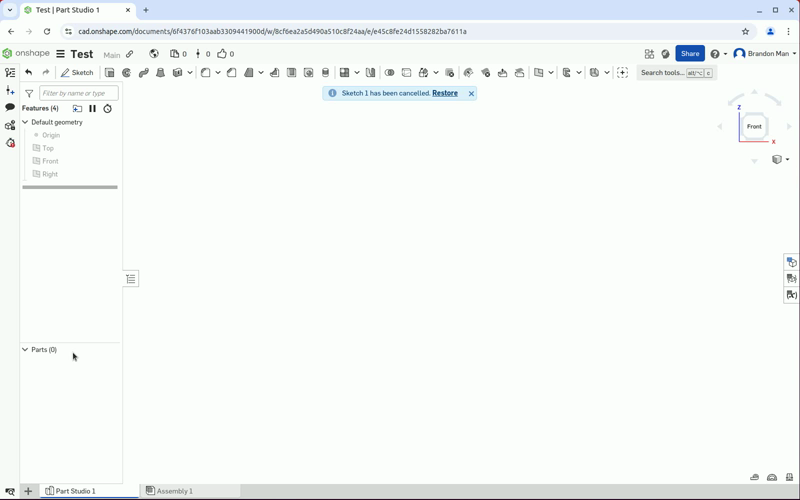
key(left)
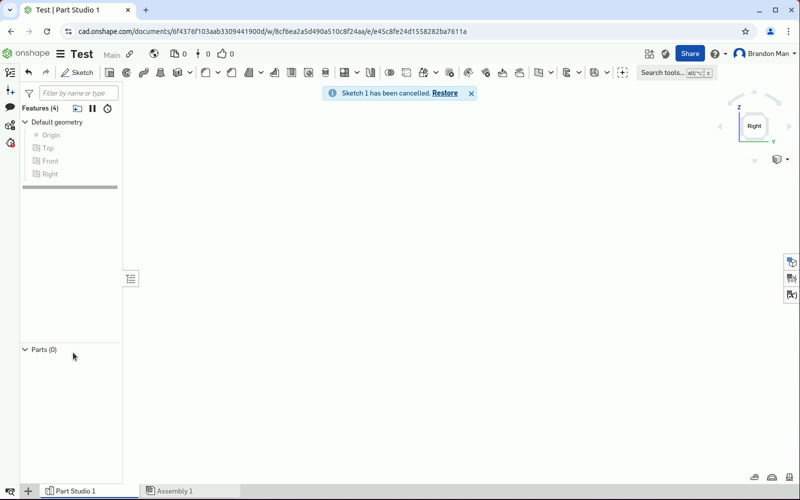
key_up(shift)
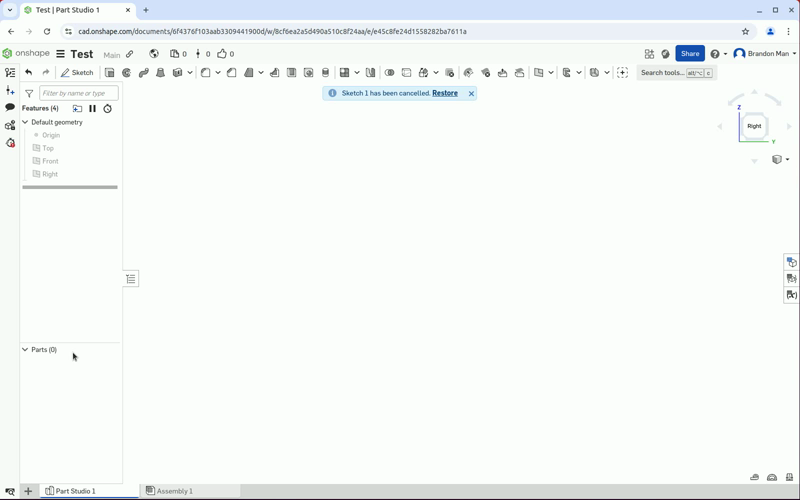
mouse_move(73, 352)
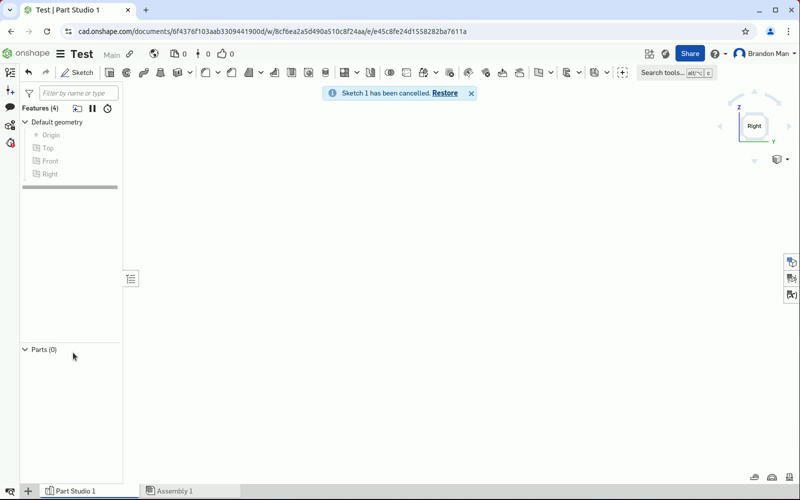
key(shift+y)
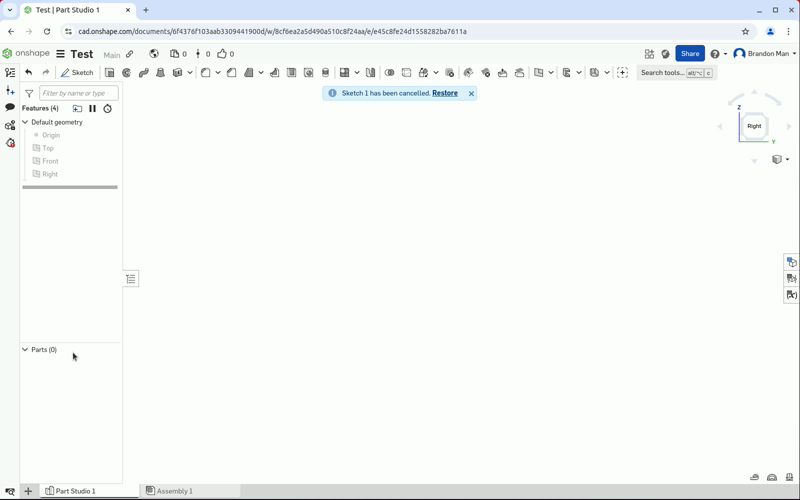
key(shift+s)
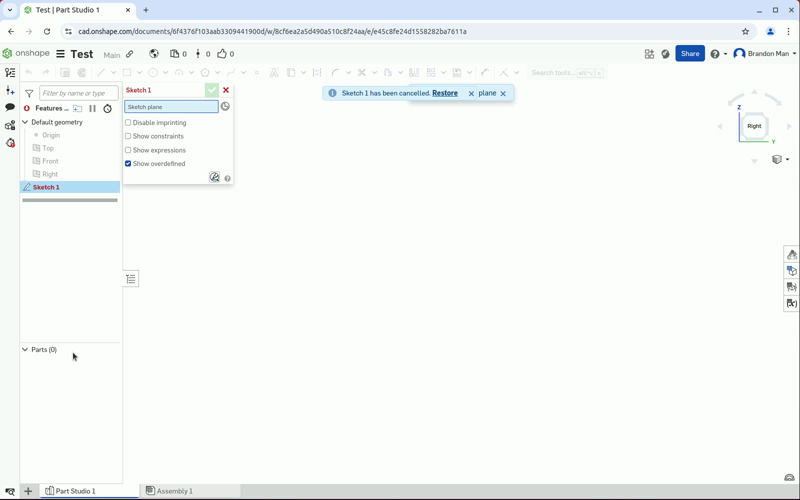
mouse_move(73, 176)
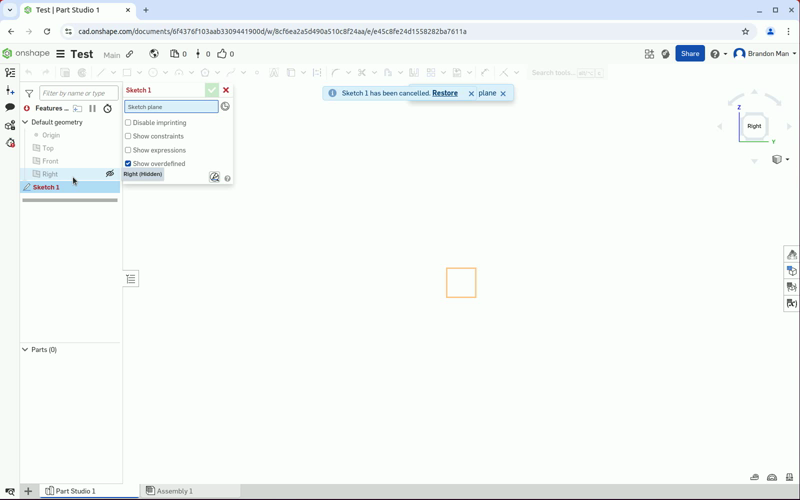
click(73, 176)
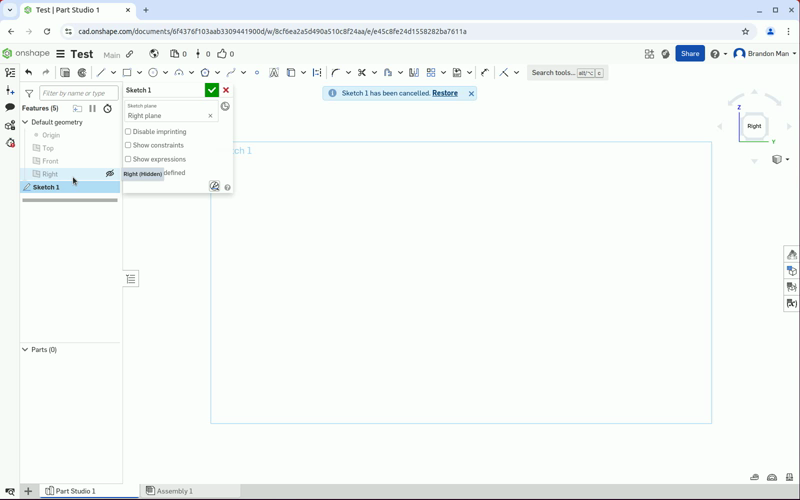
mouse_move(73, 352)
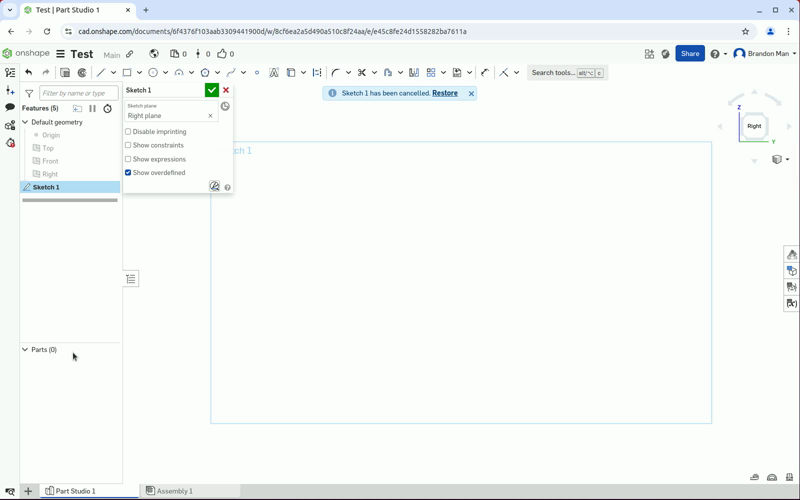
key(y)
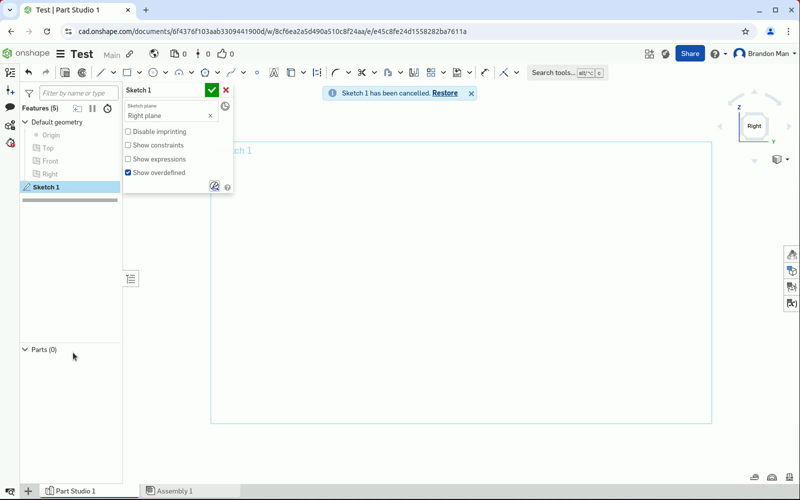
key(l)
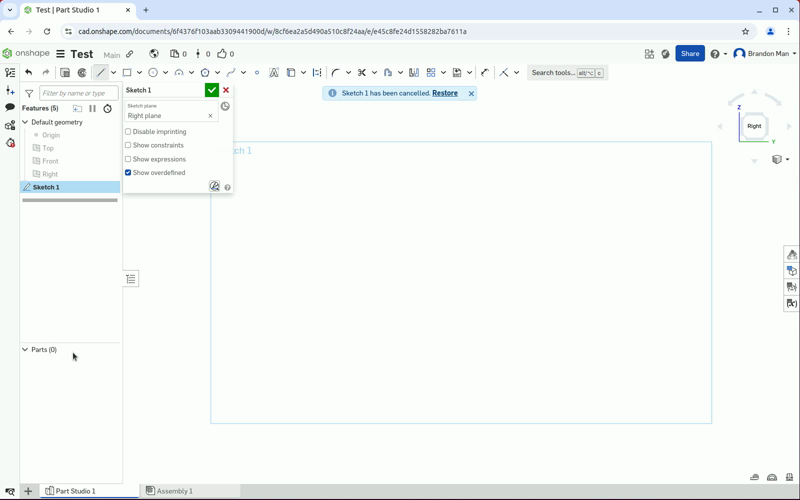
key_down(shift)
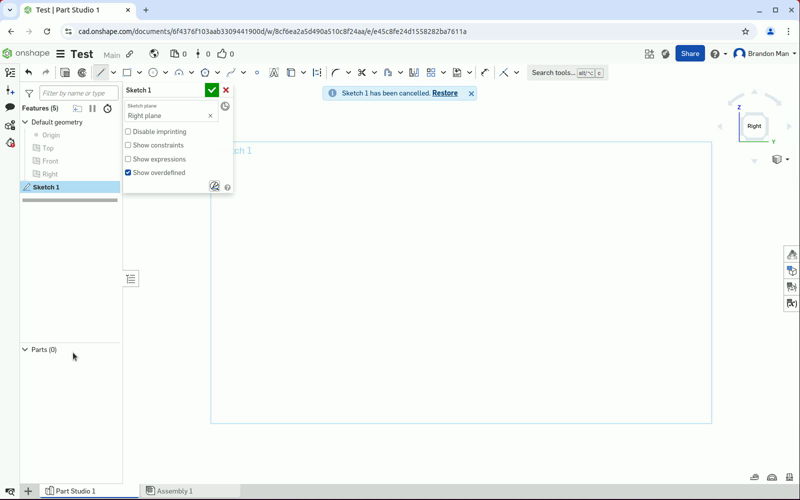
mouse_move(460, 282)
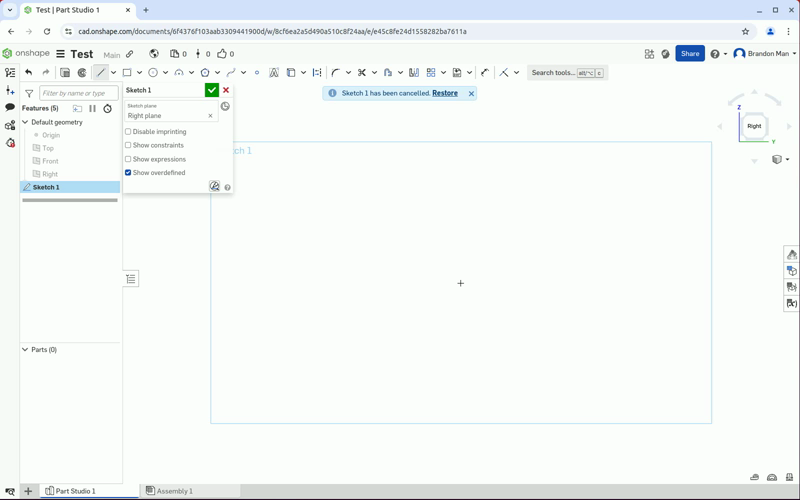
click(460, 282)
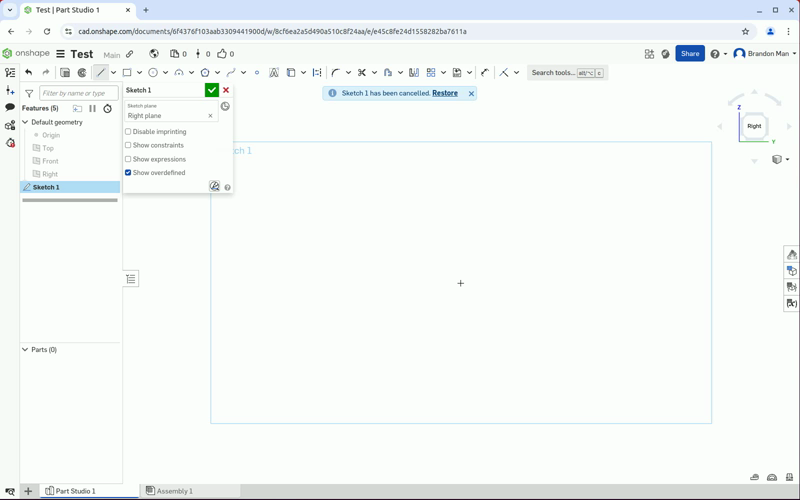
key_up(shift)
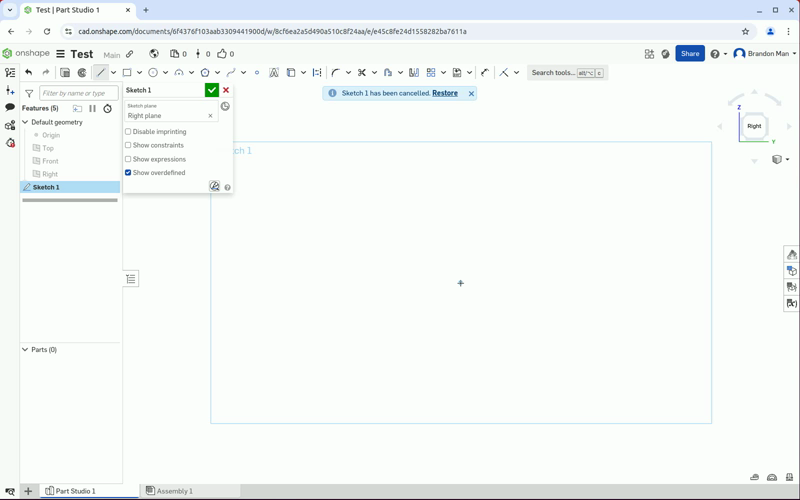
key_down(shift)
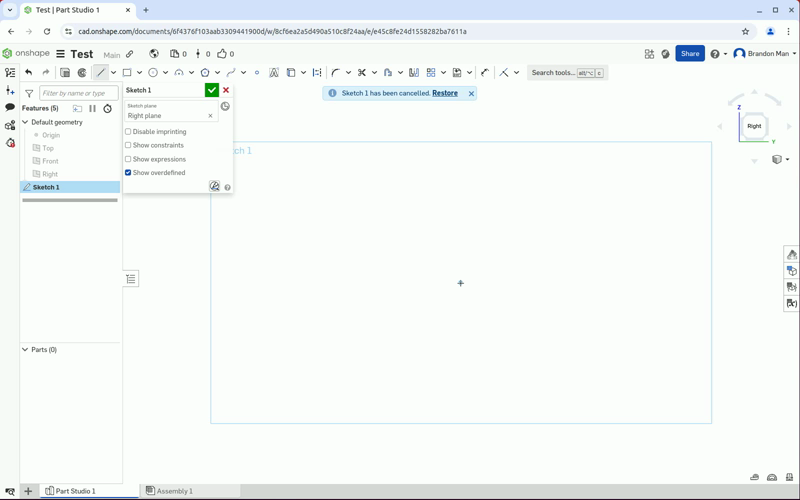
mouse_move(535, 282)
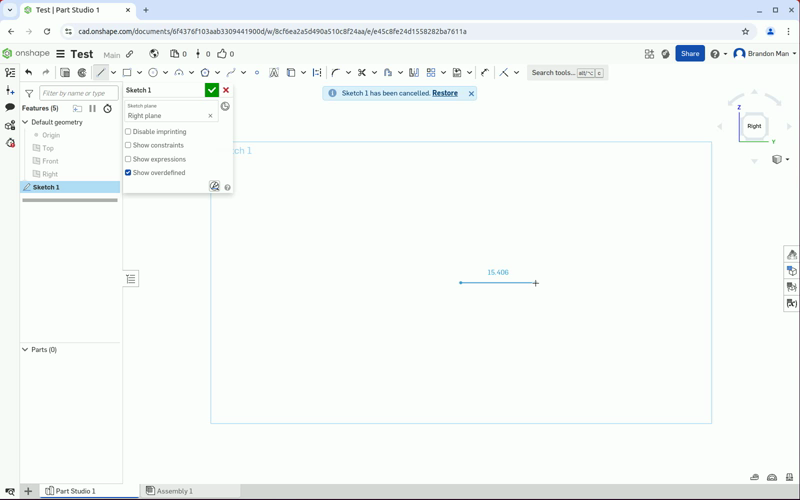
click(535, 282)
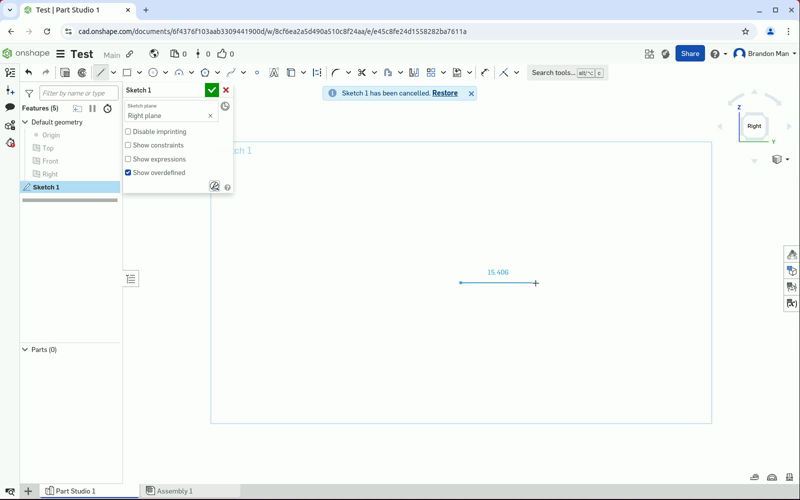
key_up(shift)
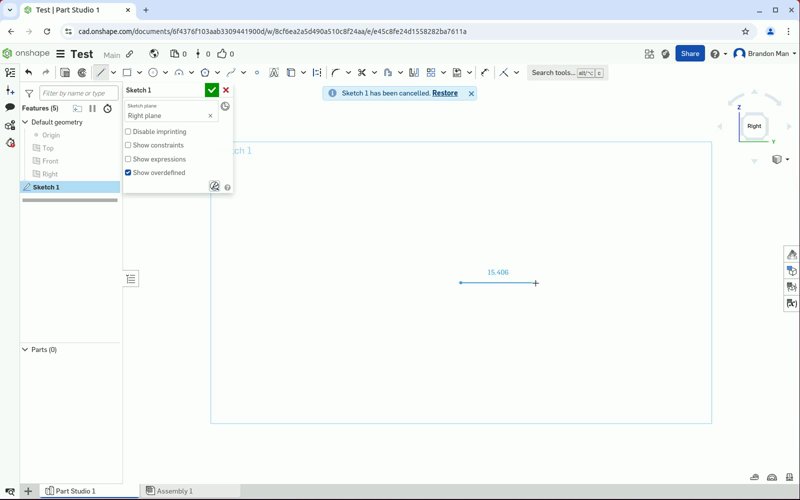
key_down(shift)
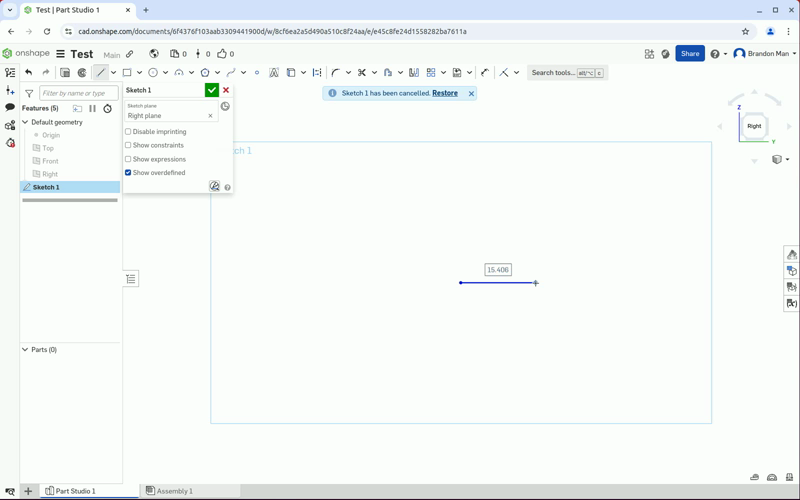
mouse_move(535, 189)
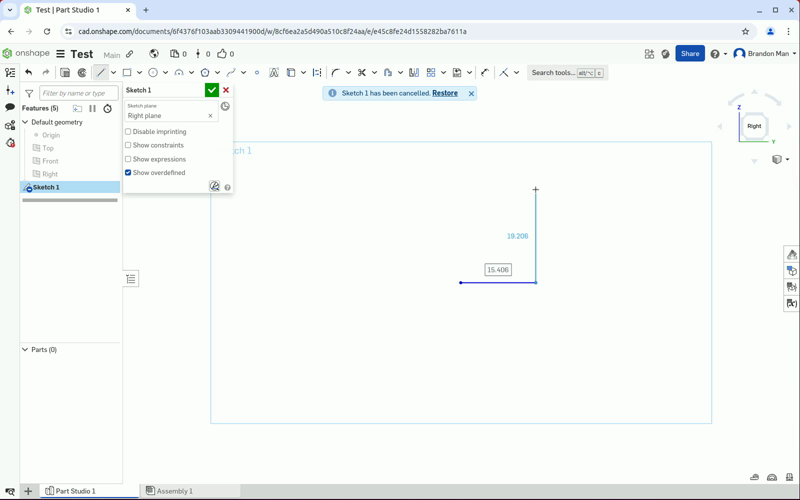
click(535, 189)
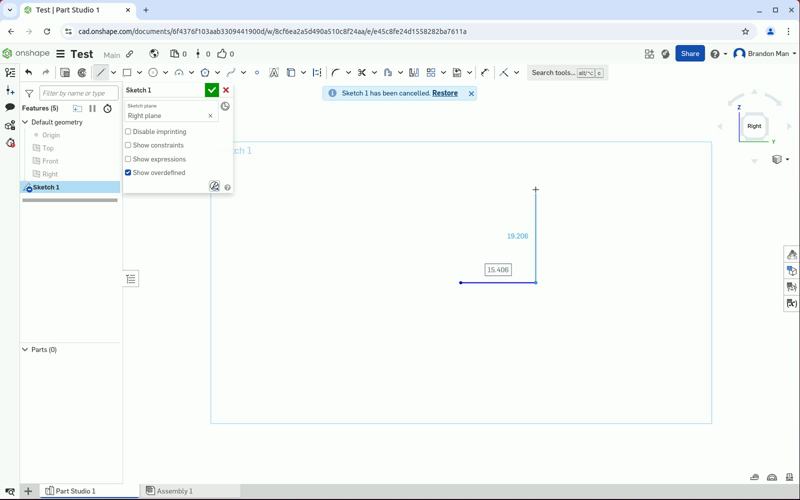
key_up(shift)
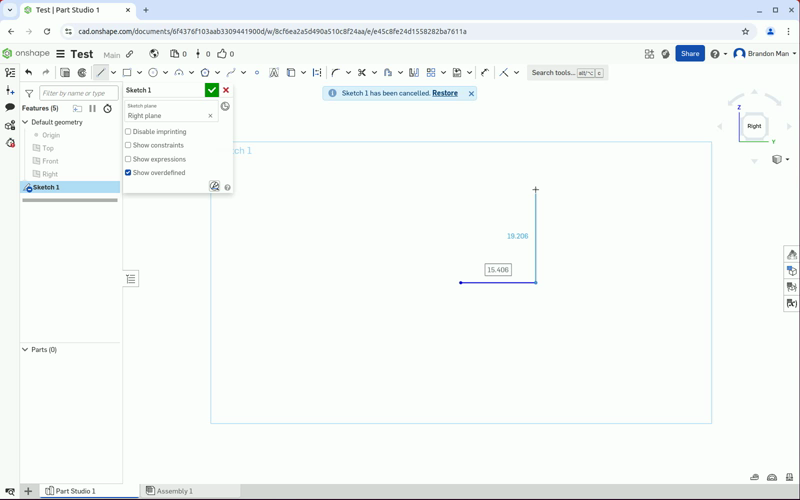
key_down(shift)
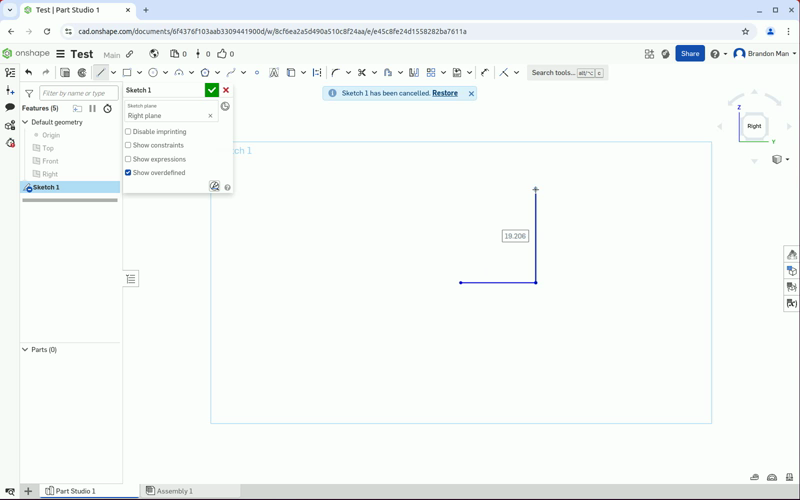
mouse_move(565, 189)
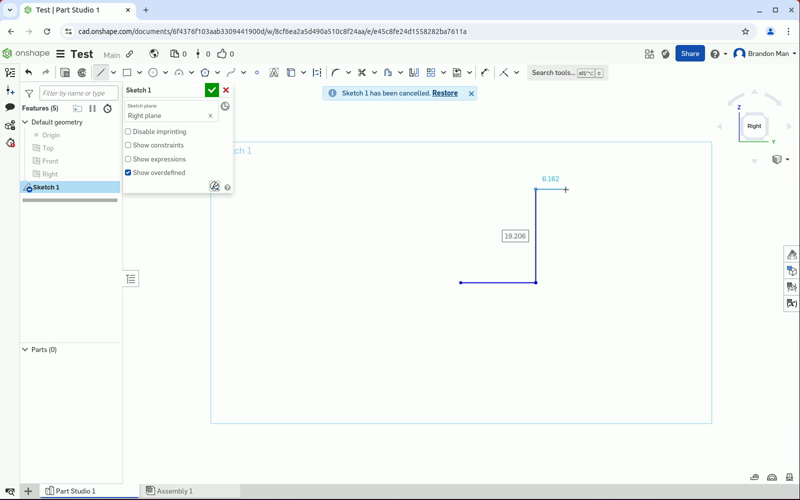
mouse_move(517, 189)
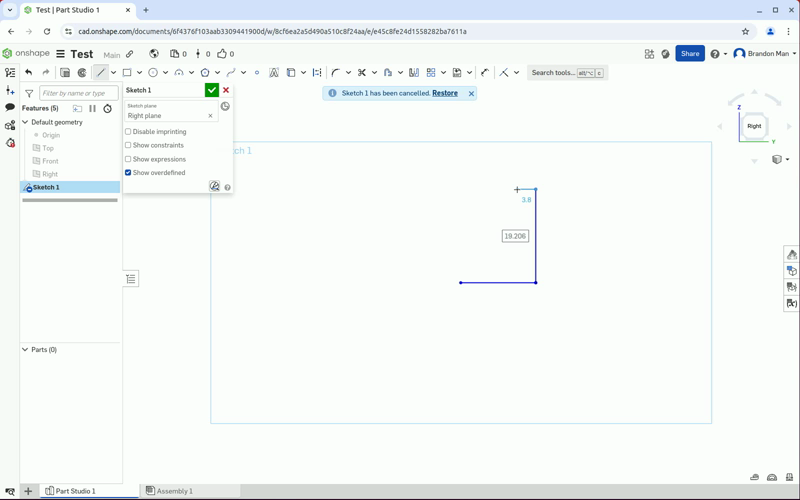
click(517, 189)
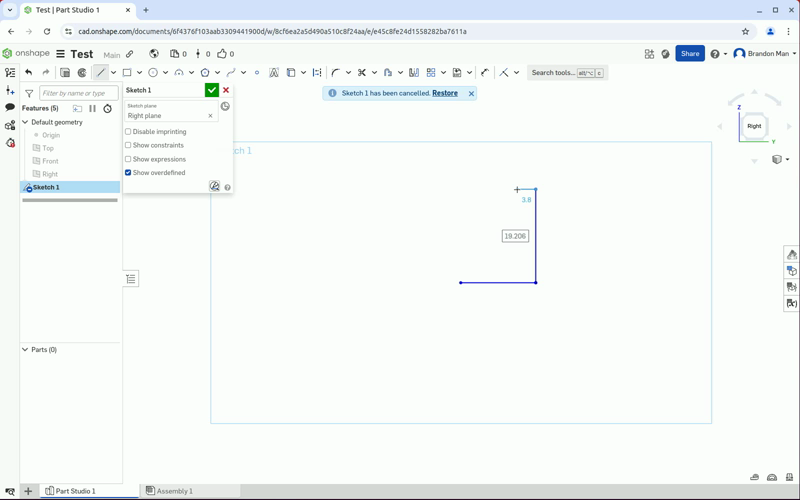
key_up(shift)
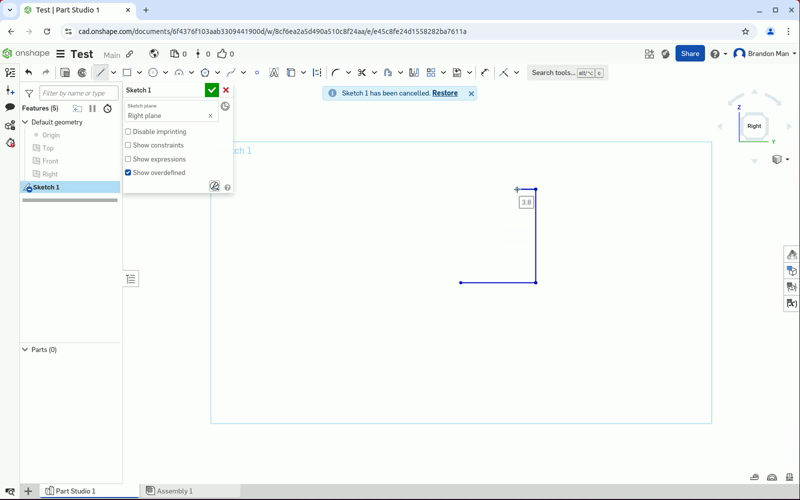
key_down(shift)
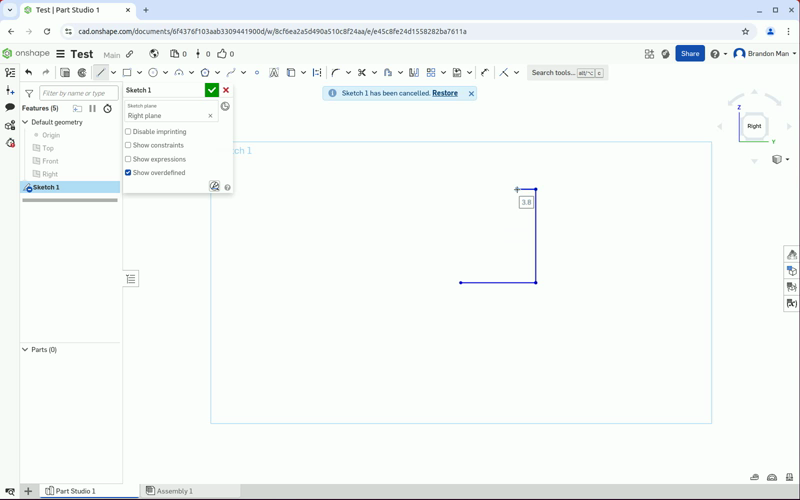
mouse_move(547, 189)
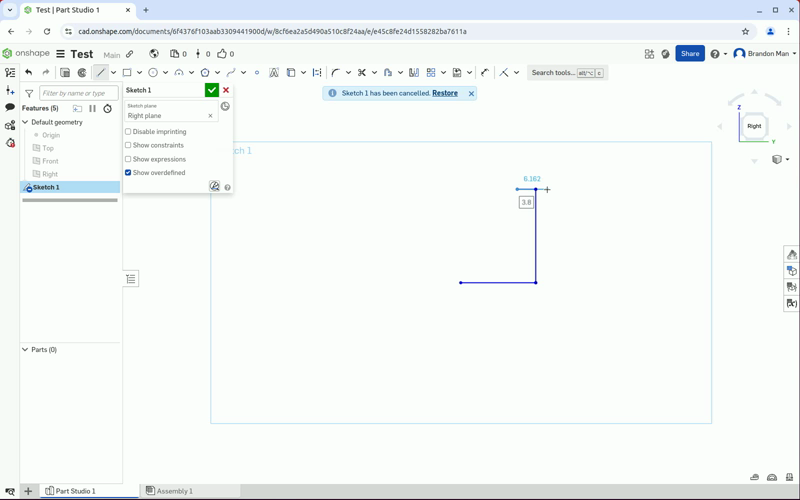
mouse_move(517, 207)
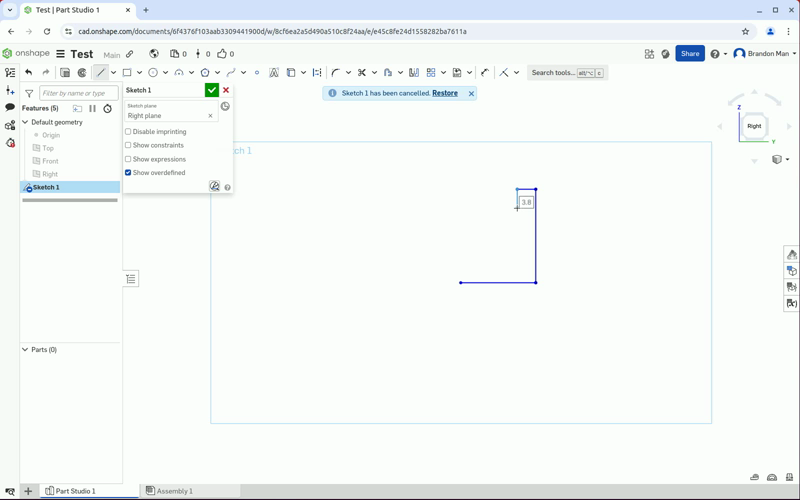
click(517, 207)
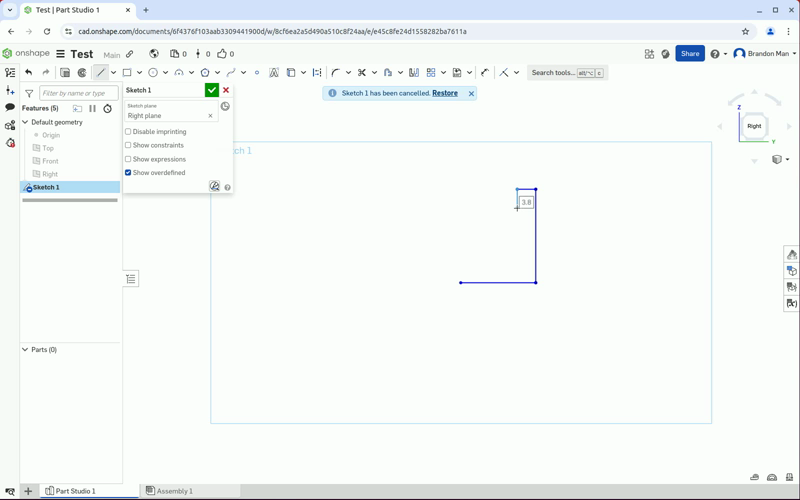
key_up(shift)
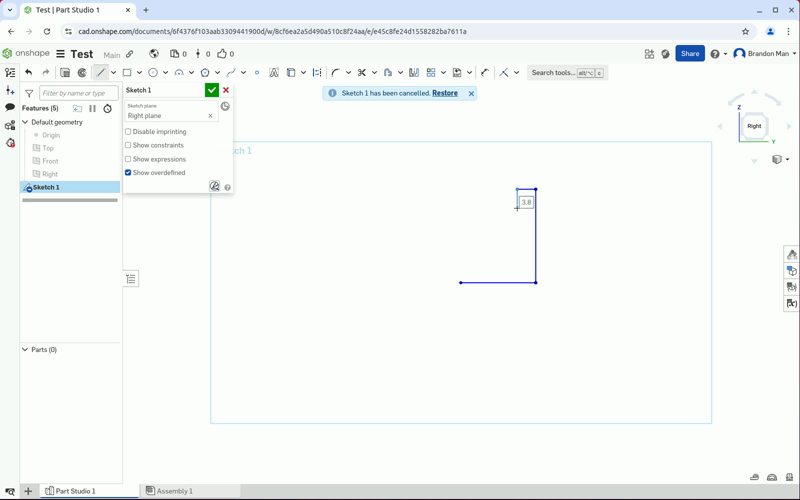
key_down(shift)
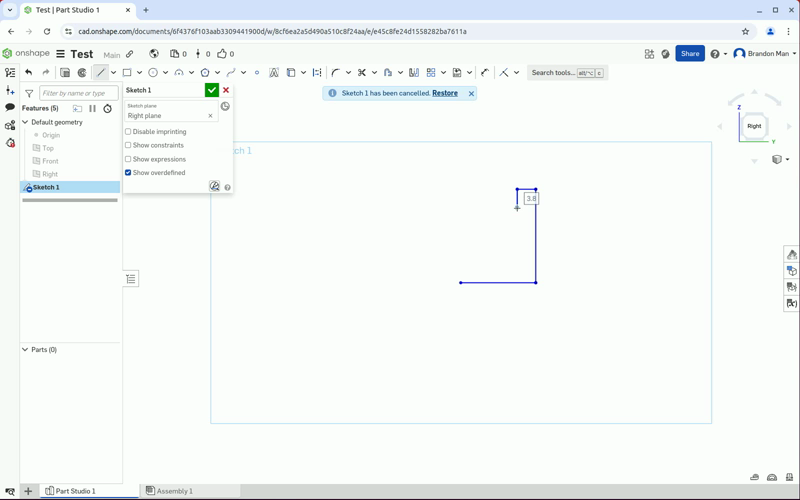
mouse_move(547, 207)
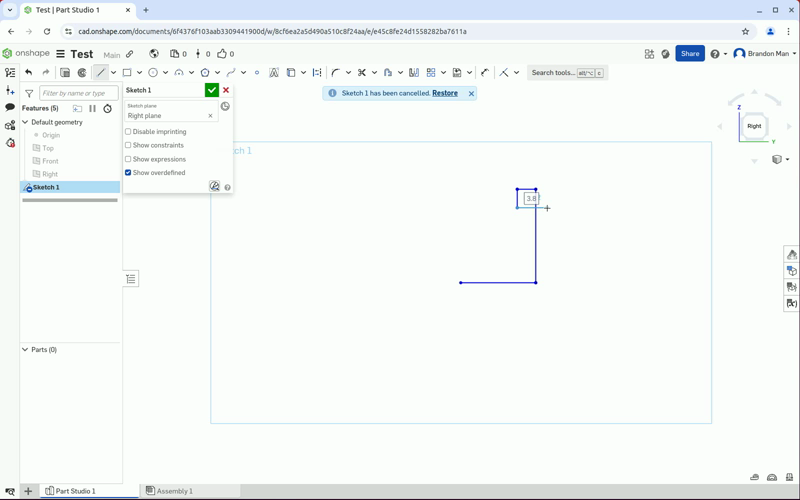
mouse_move(479, 207)
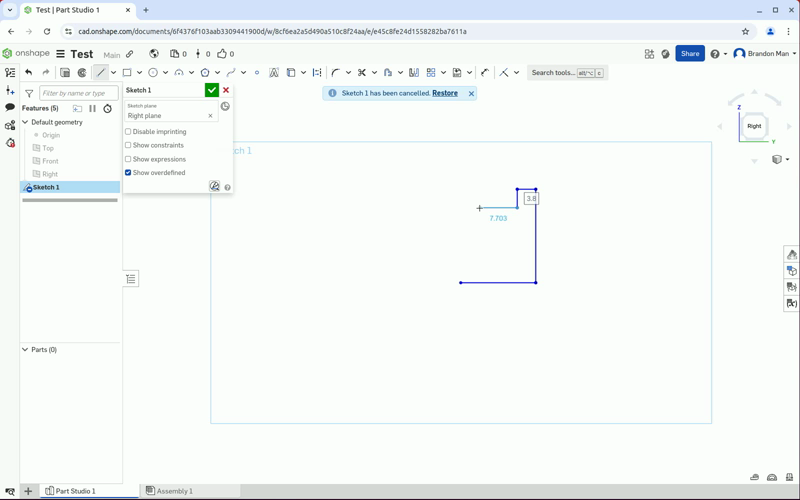
click(479, 207)
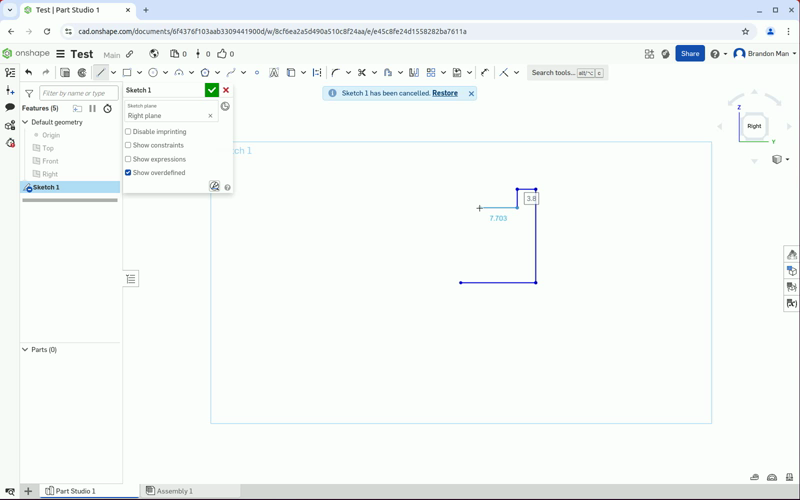
key_up(shift)
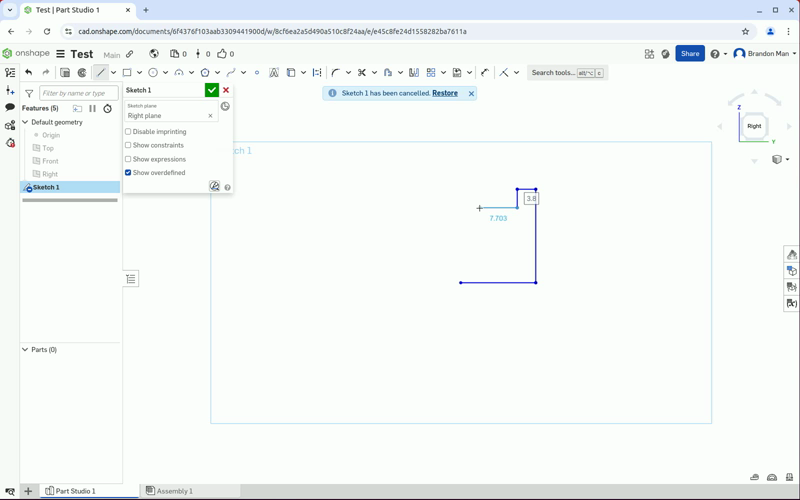
key_down(shift)
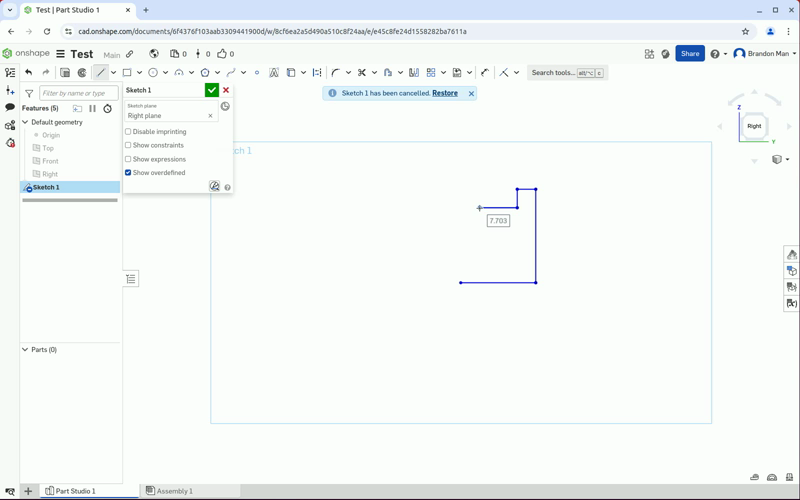
mouse_move(509, 207)
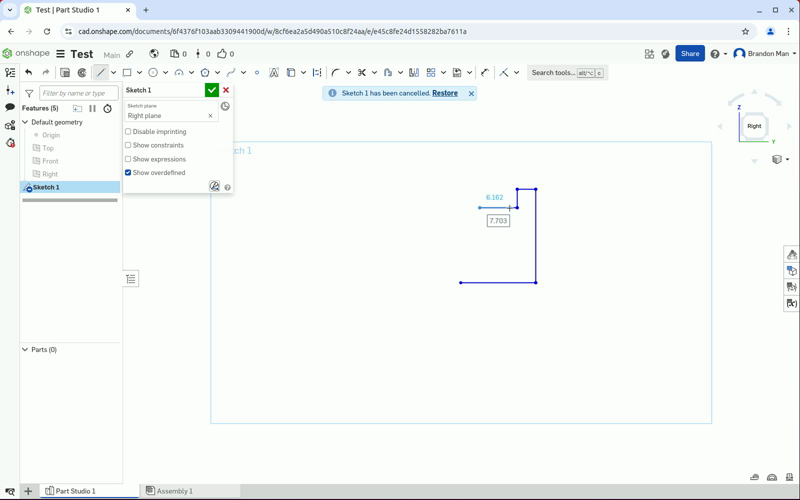
mouse_move(479, 189)
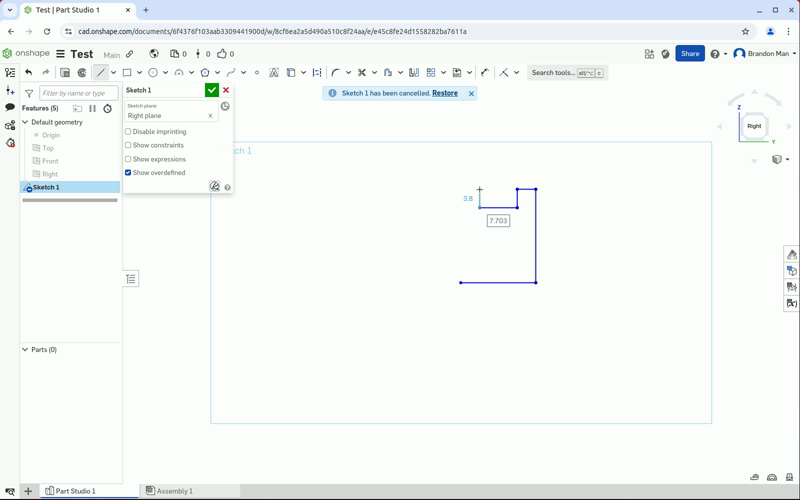
click(479, 189)
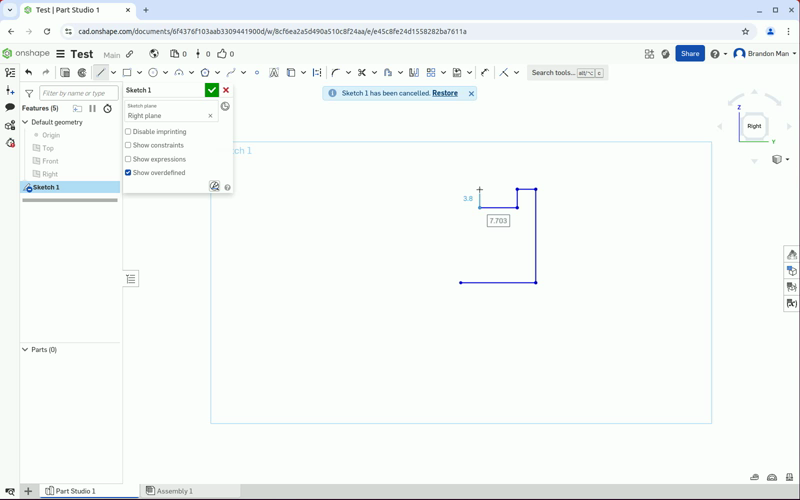
key_up(shift)
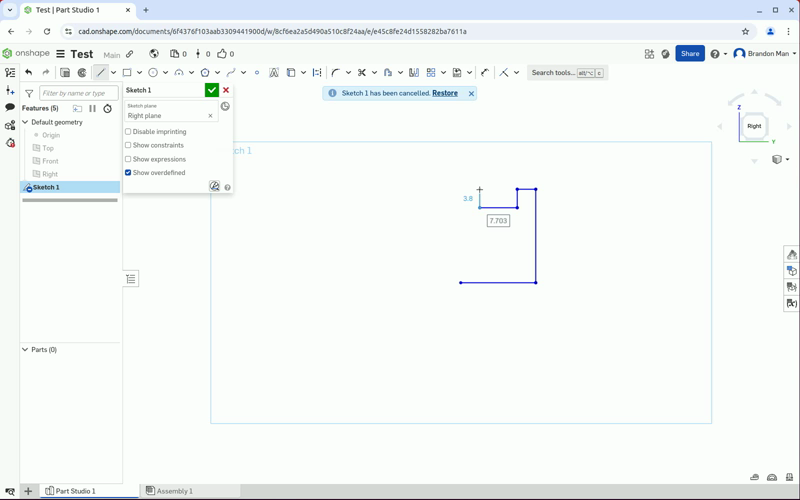
key_down(shift)
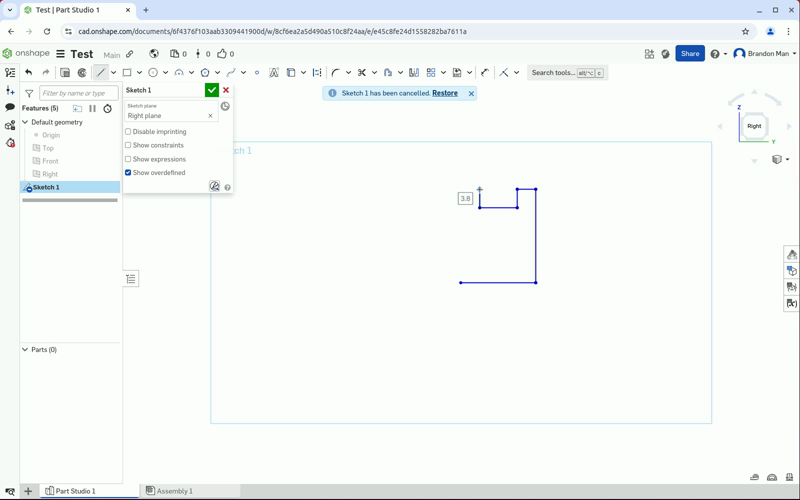
mouse_move(509, 189)
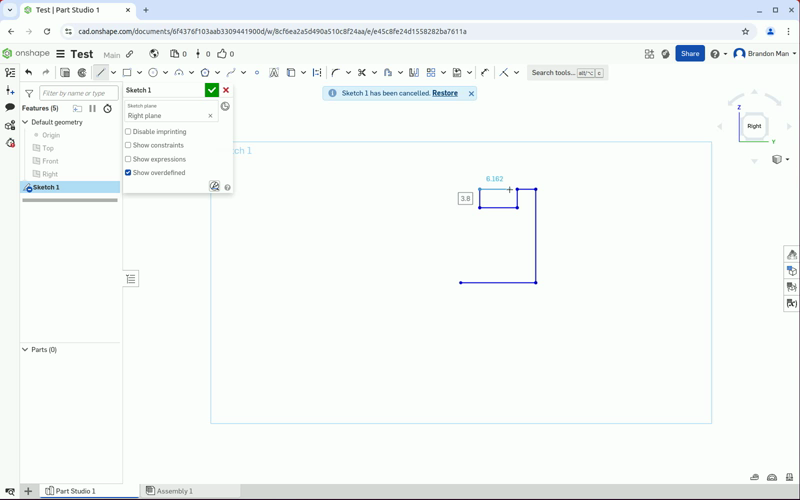
mouse_move(460, 189)
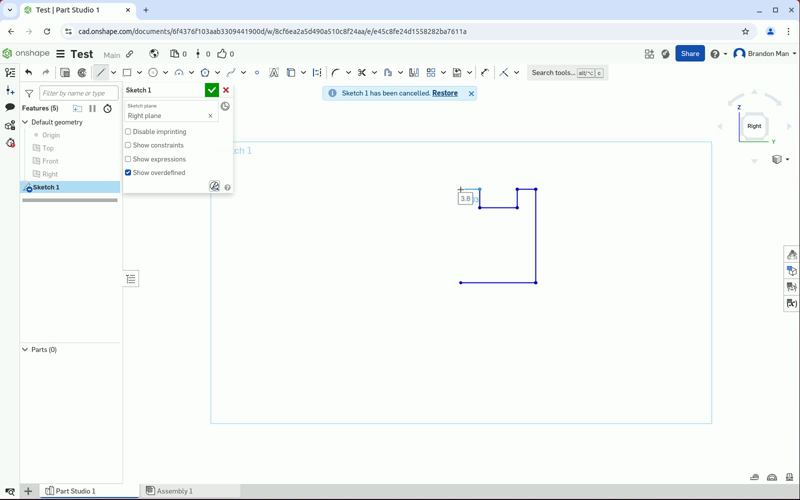
click(460, 189)
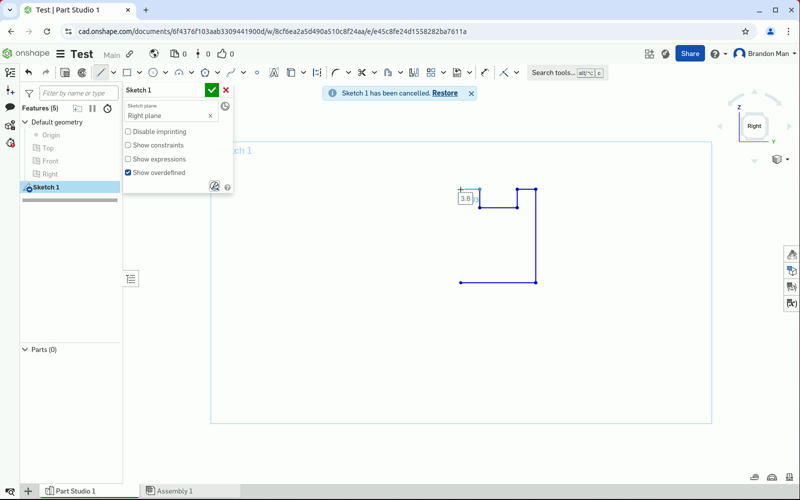
key_up(shift)
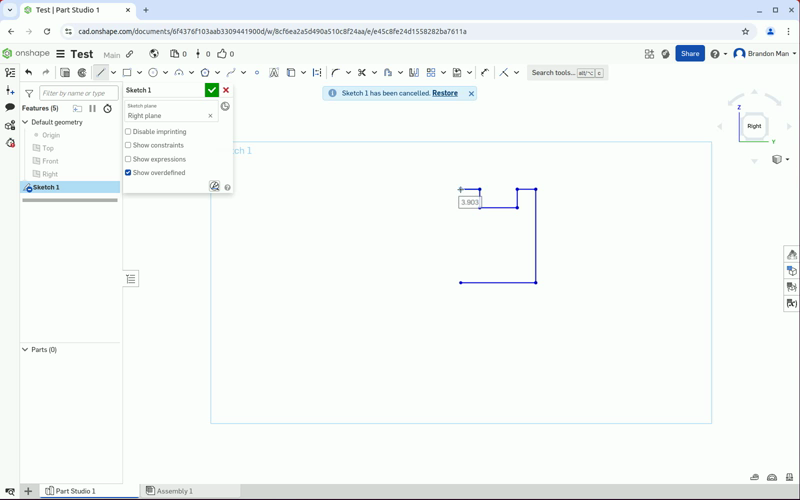
key_down(shift)
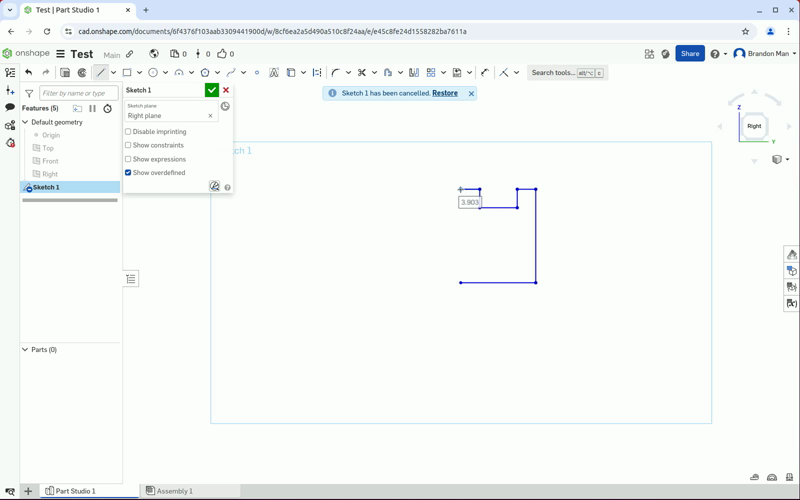
mouse_move(460, 282)
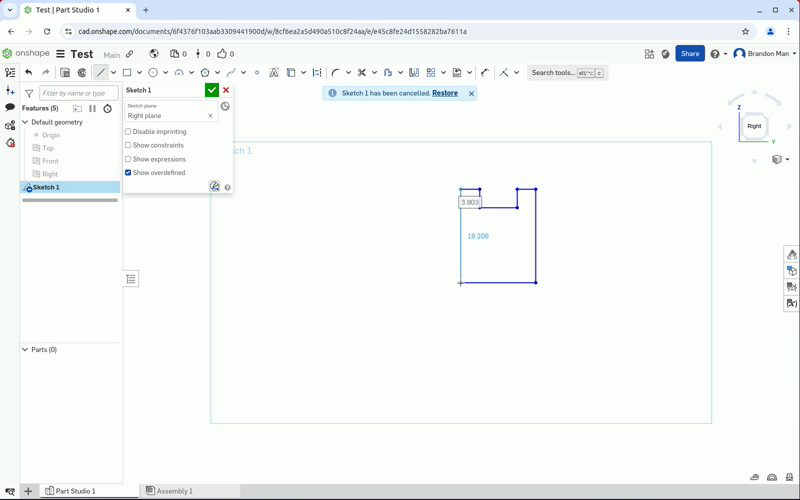
key_up(shift)
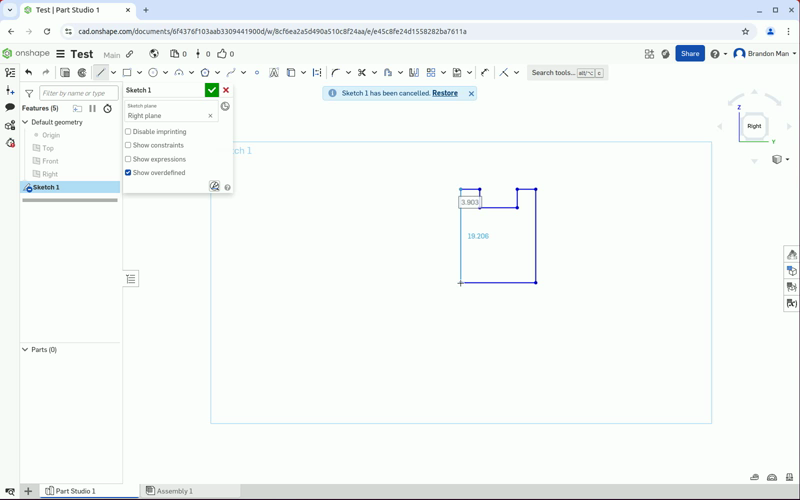
click(460, 282)
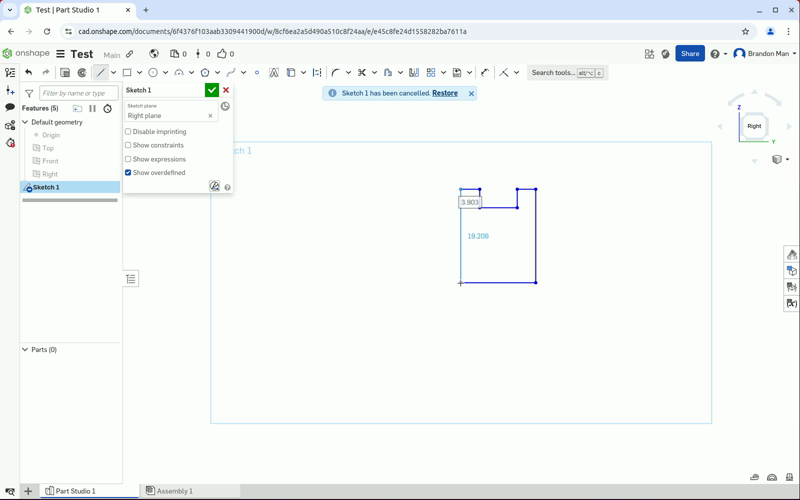
key(esc)
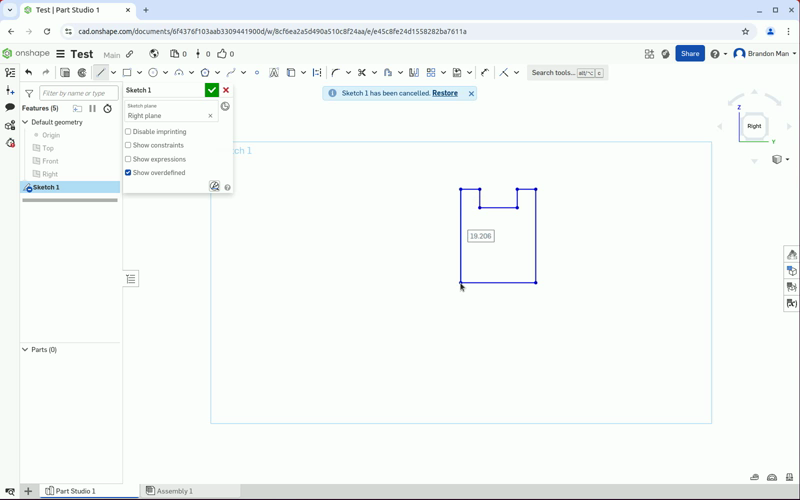
mouse_move(486, 233)
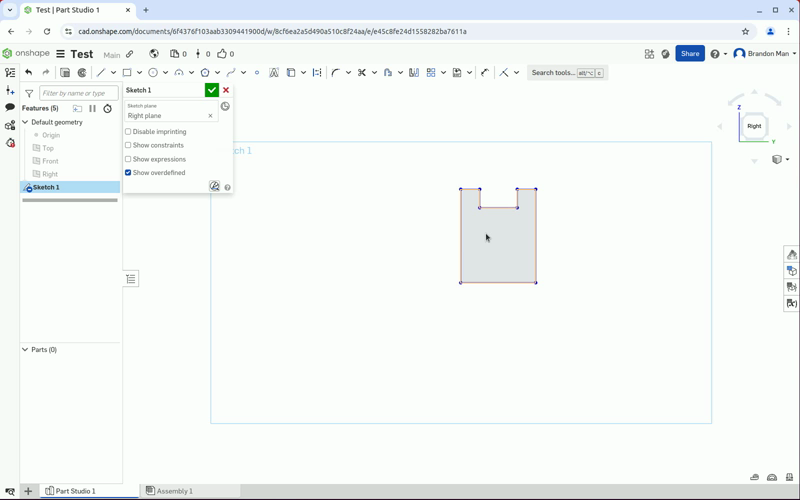
click(486, 233)
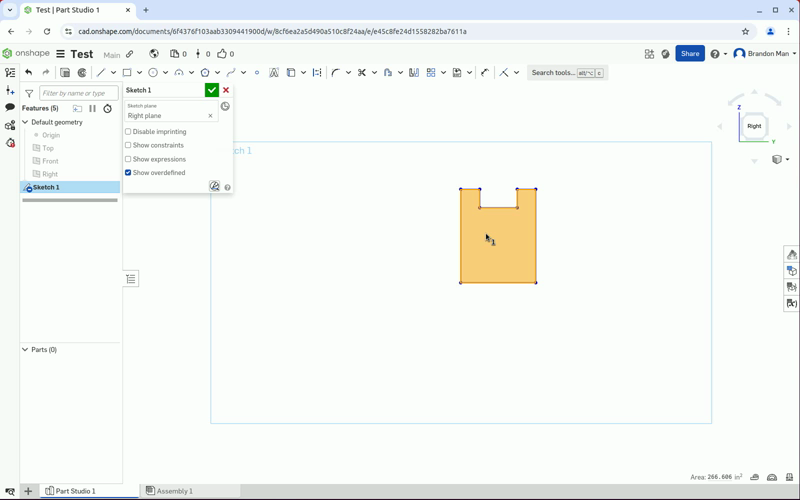
mouse_move(73, 352)
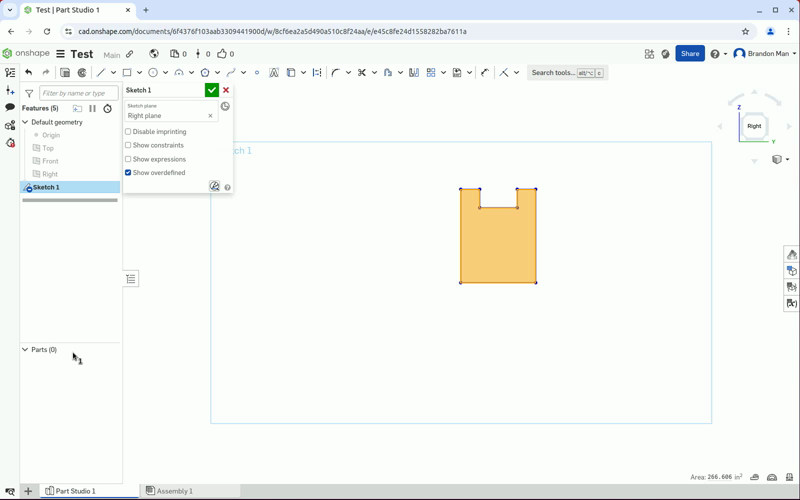
key(shift+y)
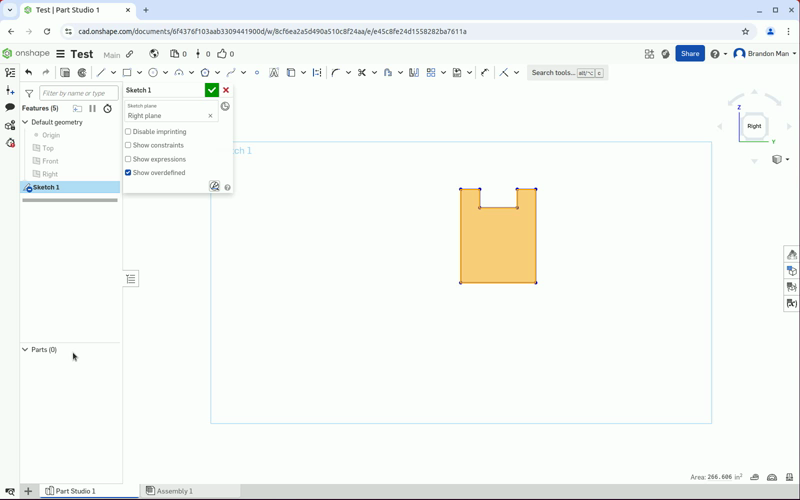
key(shift+e)
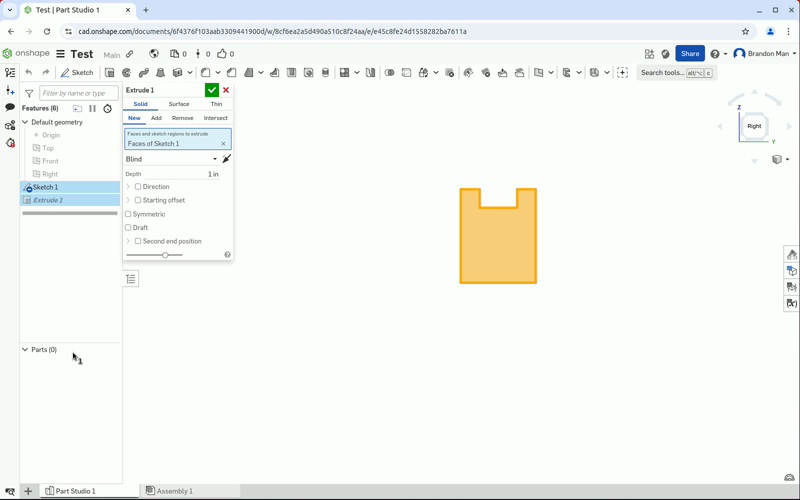
mouse_move(143, 106)
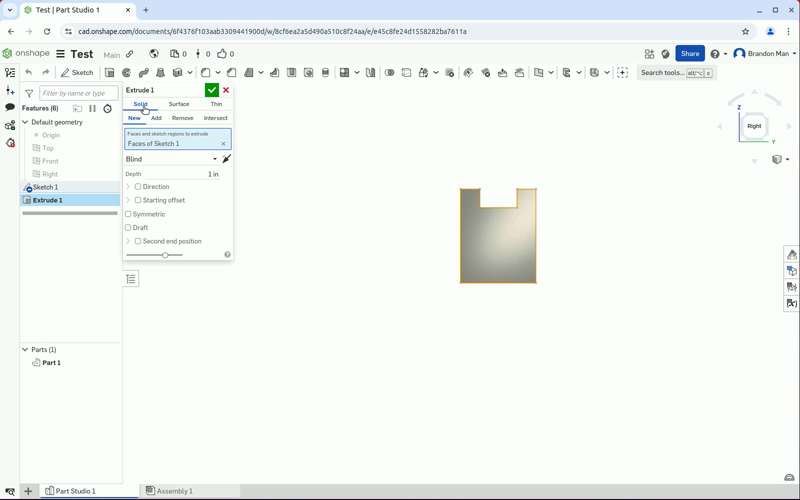
click(143, 106)
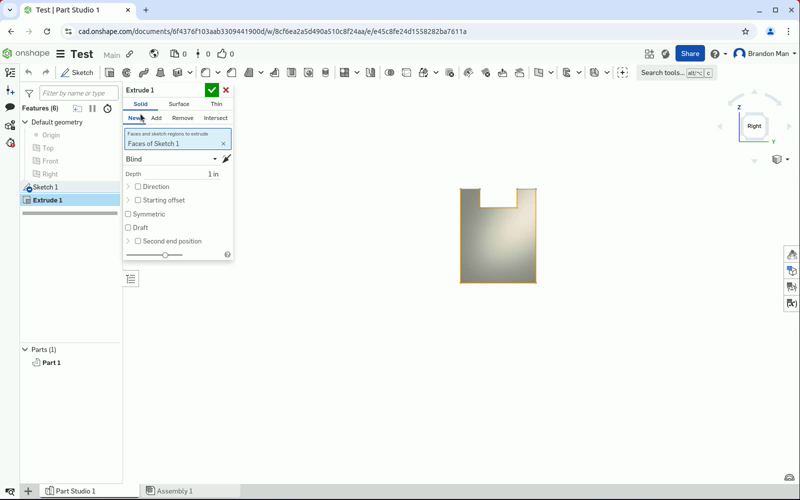
mouse_move(137, 120)
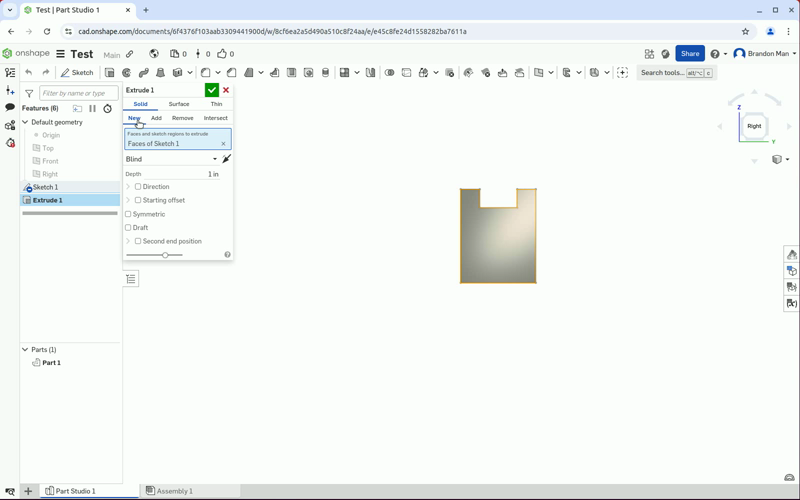
click(137, 120)
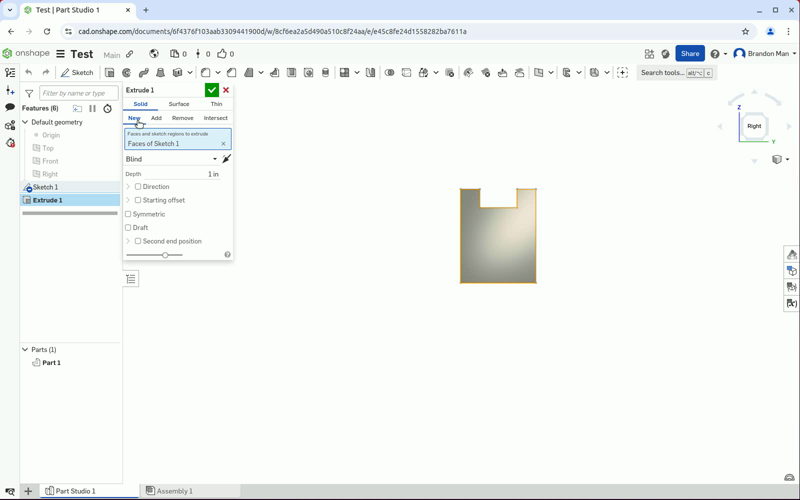
key(tab, 4)
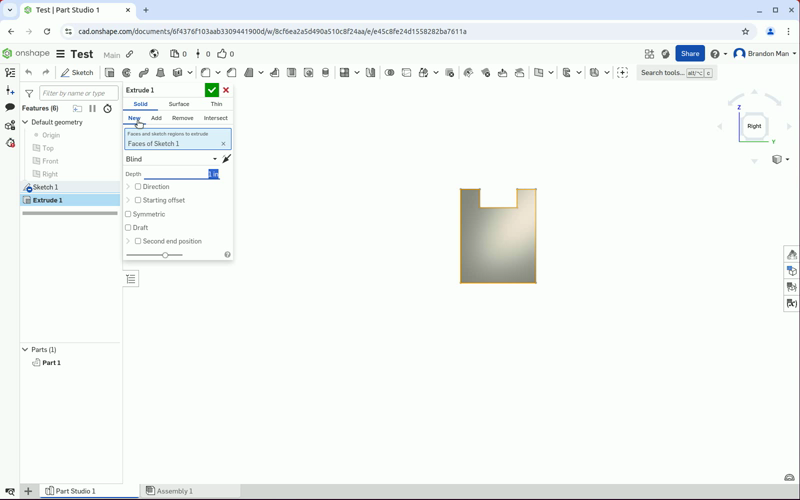
text(23.108)
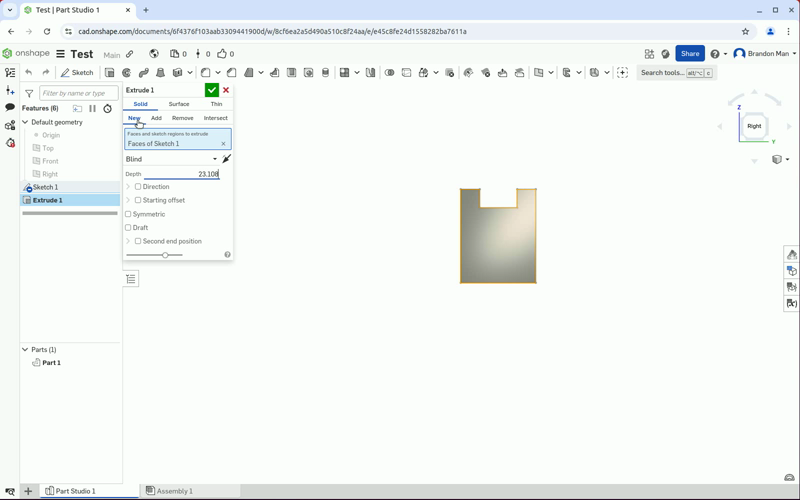
key(enter)
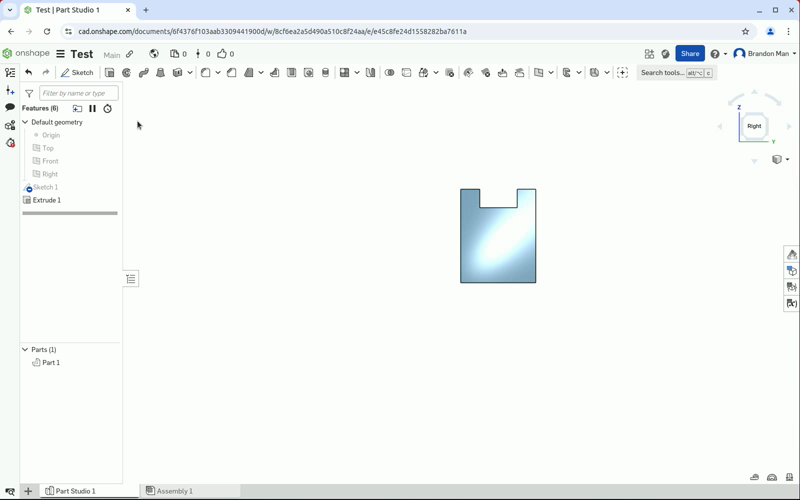
key(shift+h)
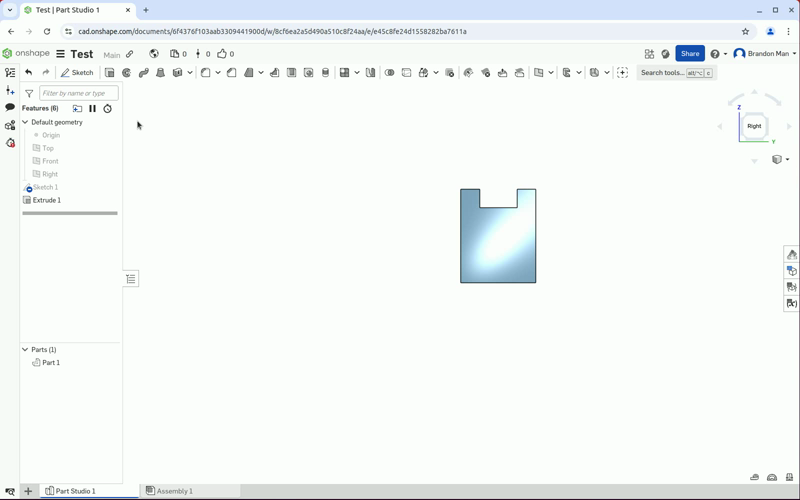
key(shift+h)
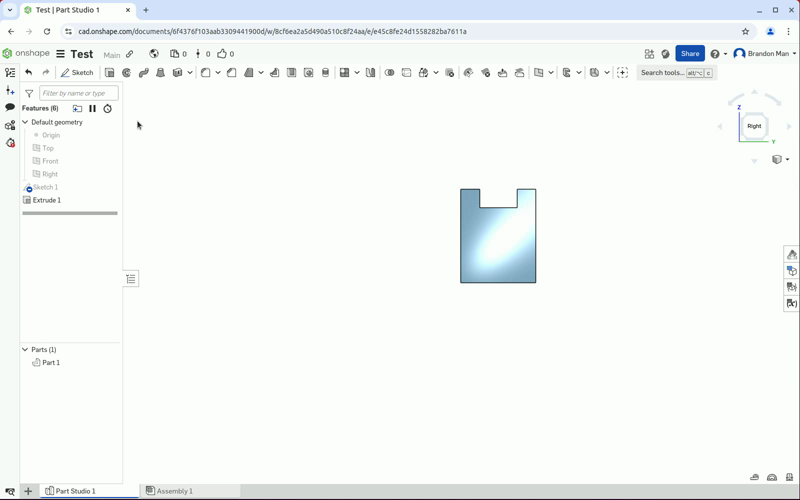
mouse_move(73, 189)
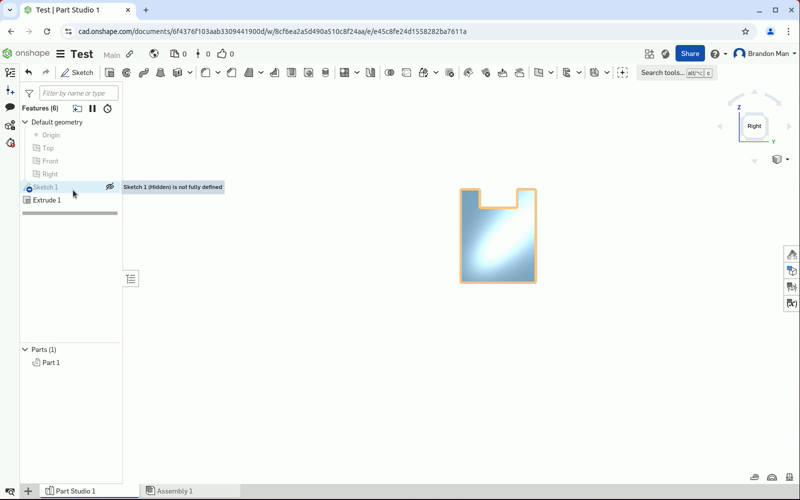
click(73, 189)
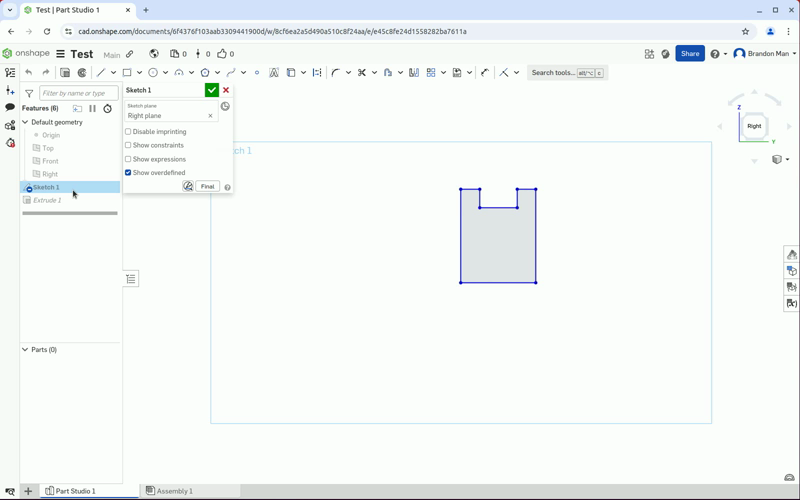
mouse_move(229, 92)
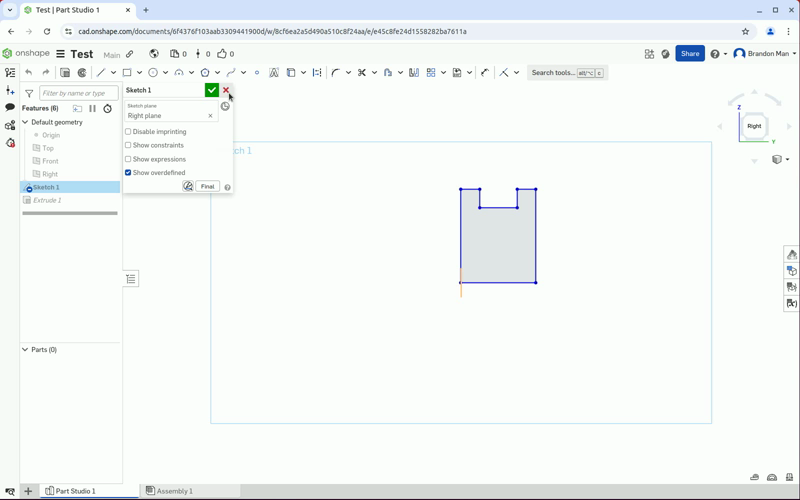
click(229, 92)
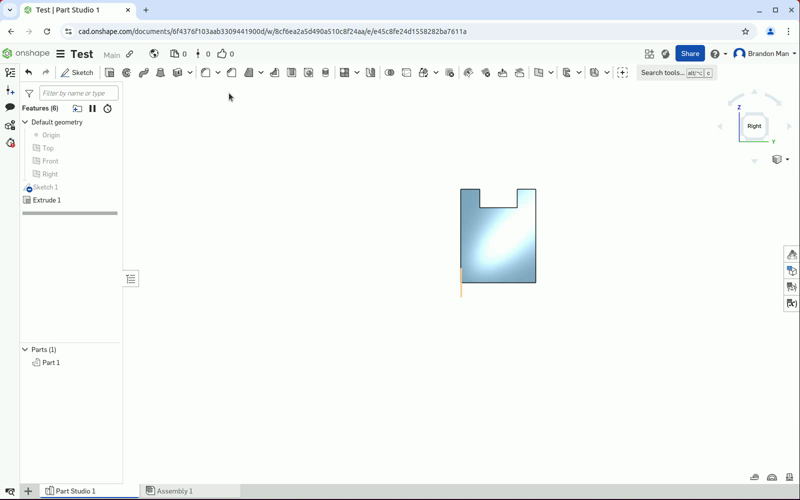
mouse_move(73, 352)
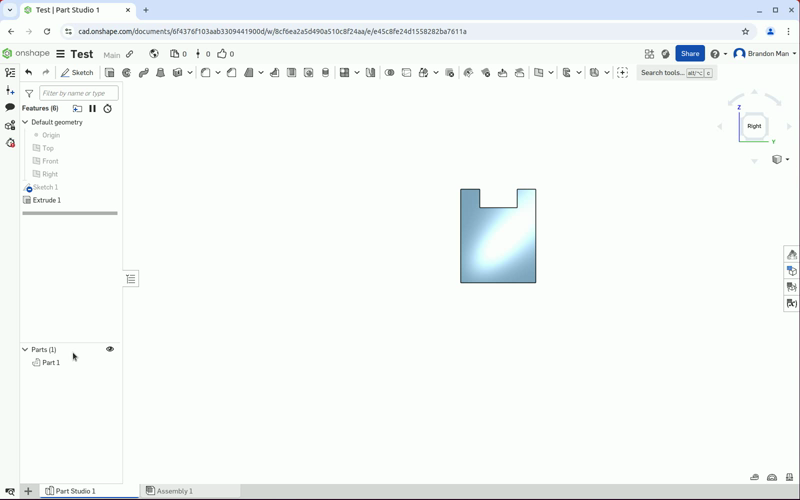
key(y)
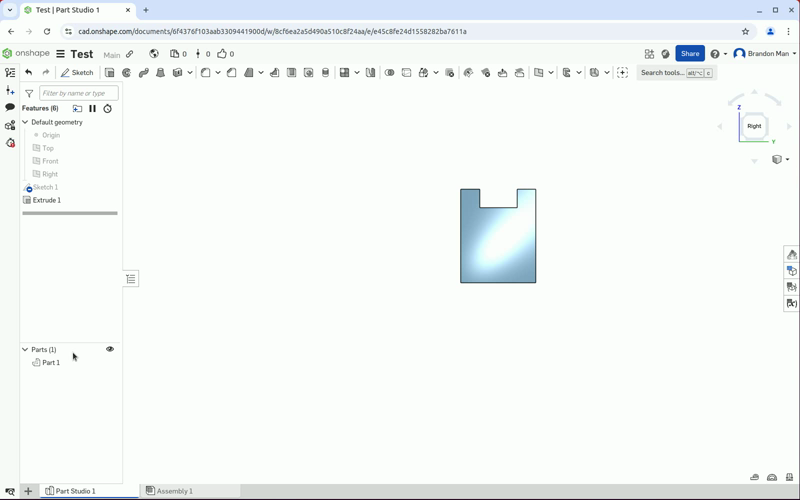
key(shift+p)
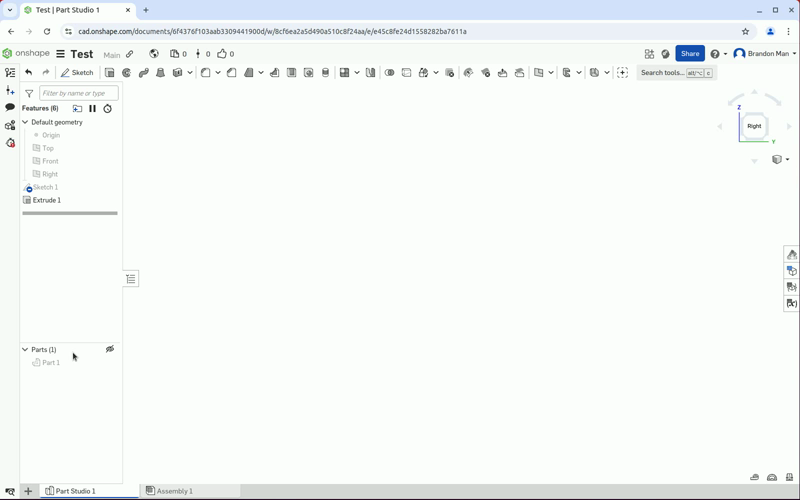
key(space)
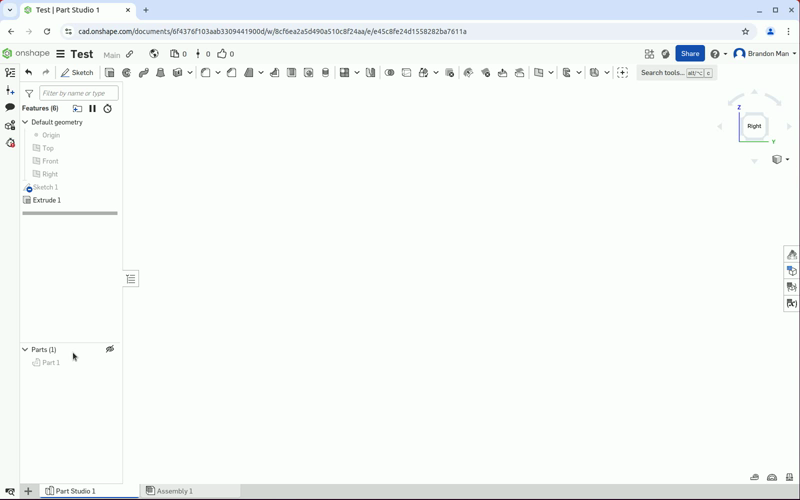
key_down(shift)
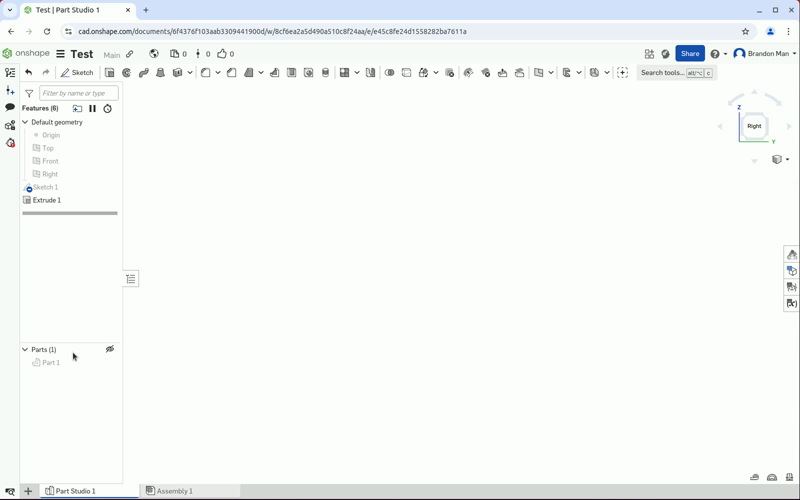
key(right)
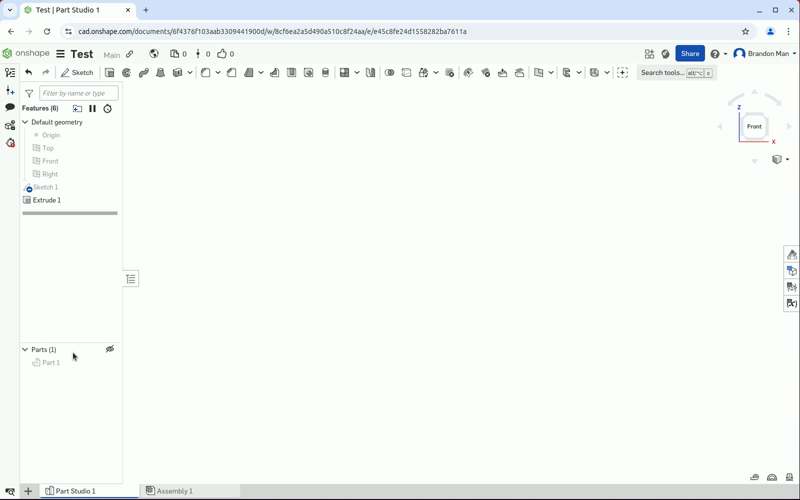
key_up(shift)
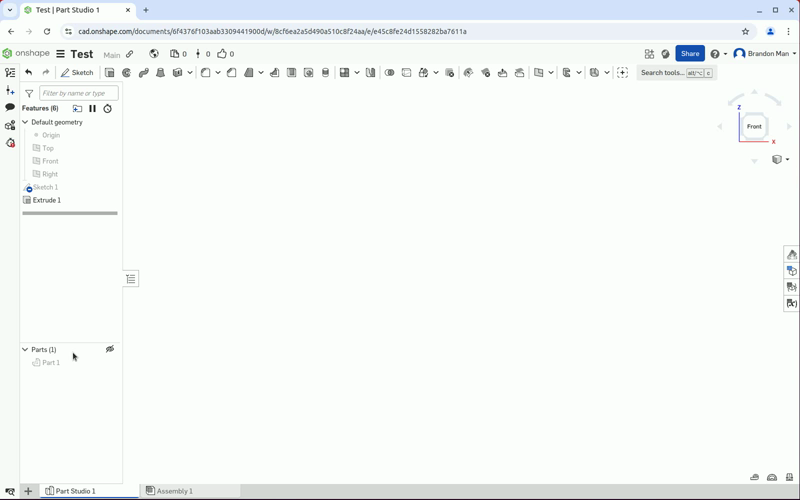
mouse_move(73, 352)
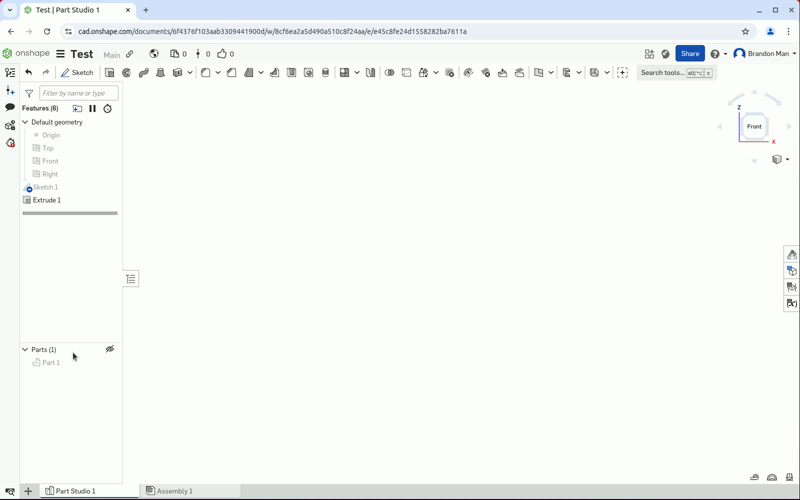
key(shift+y)
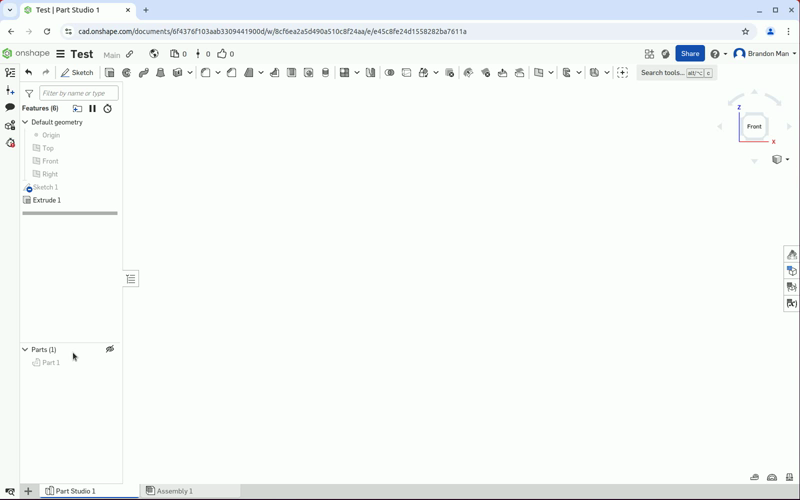
key(shift+s)
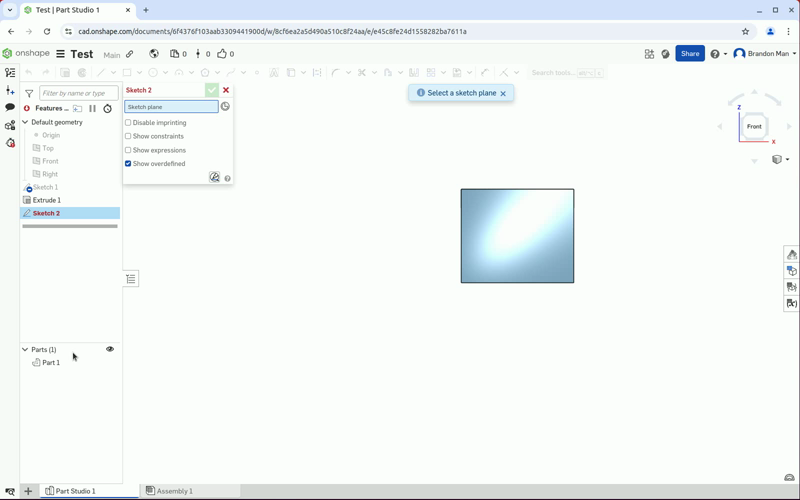
mouse_move(73, 163)
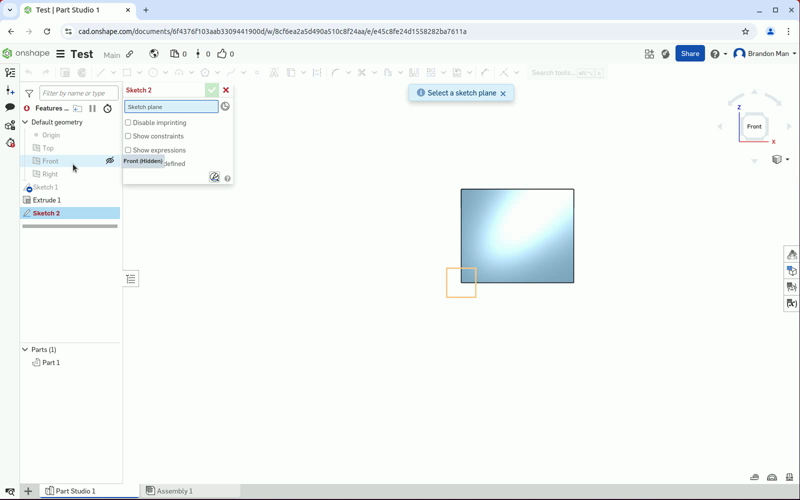
click(73, 163)
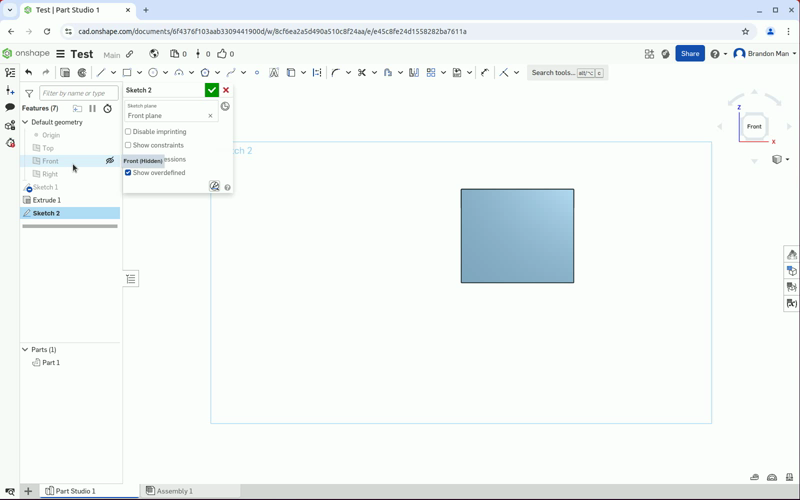
mouse_move(73, 352)
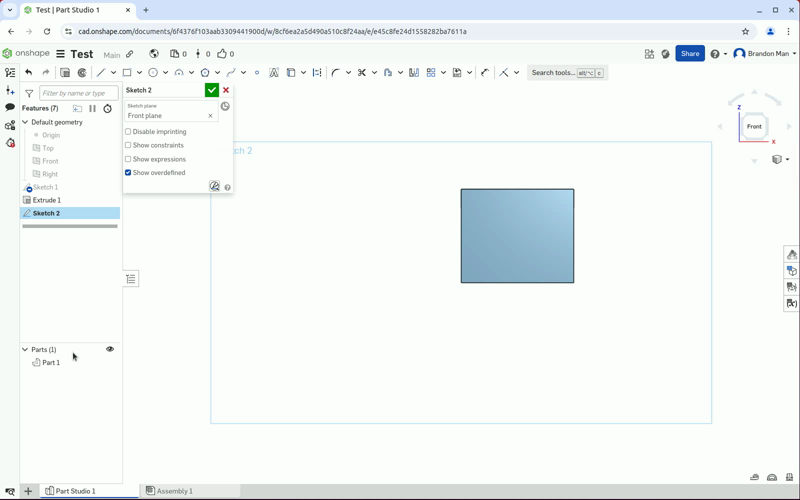
key(y)
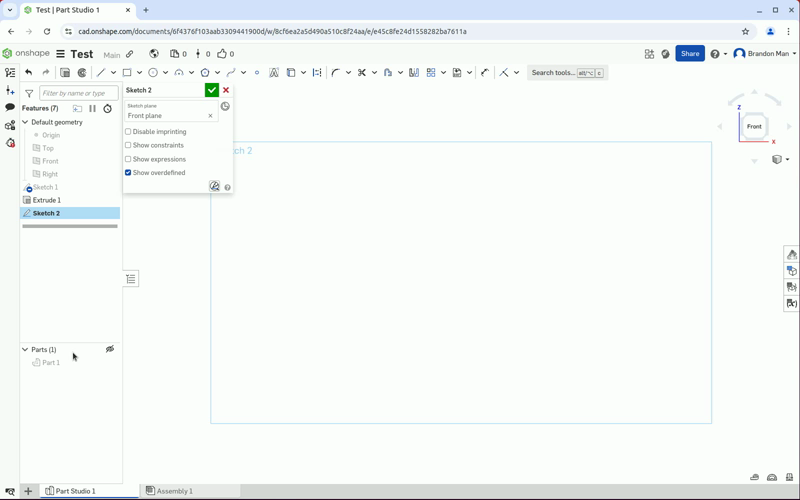
key(l)
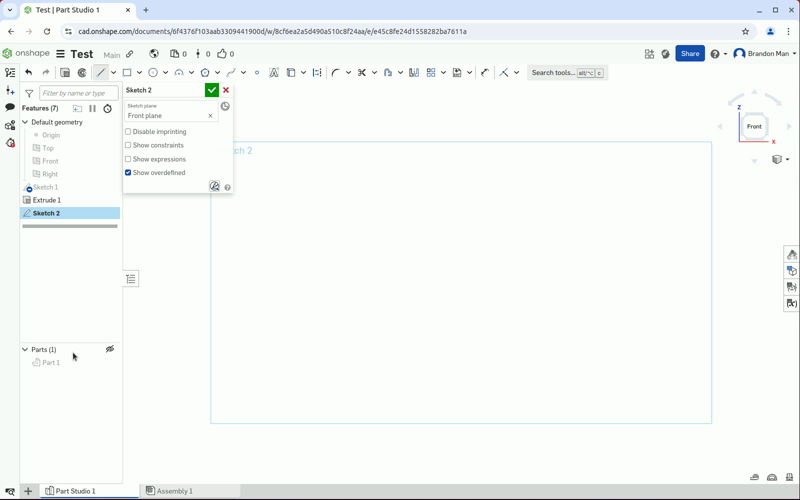
key_down(shift)
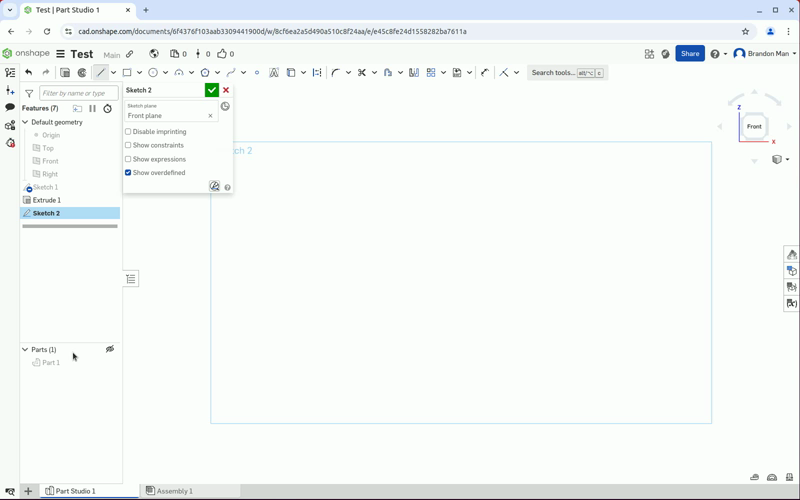
mouse_move(497, 282)
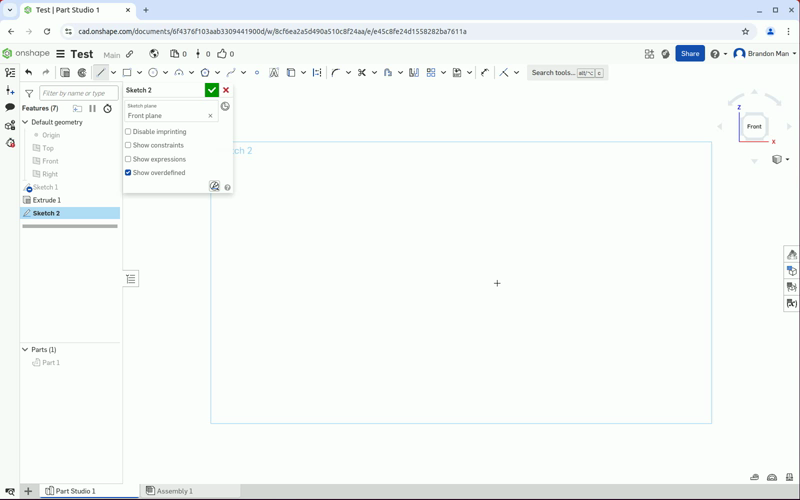
click(497, 282)
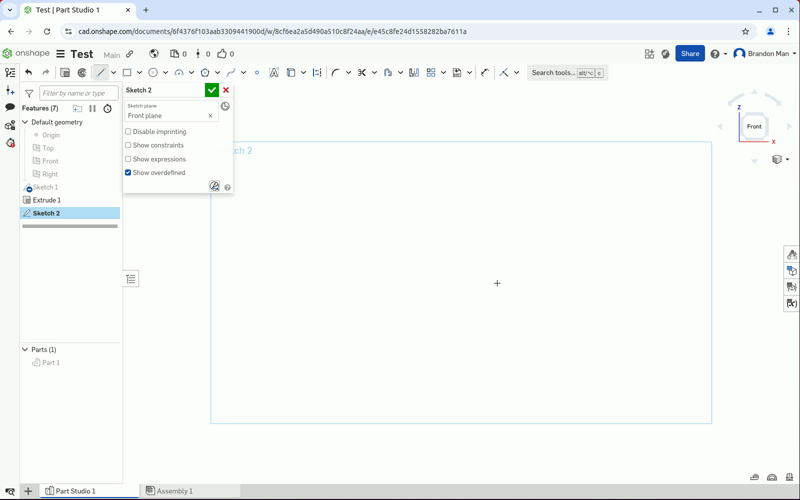
key_up(shift)
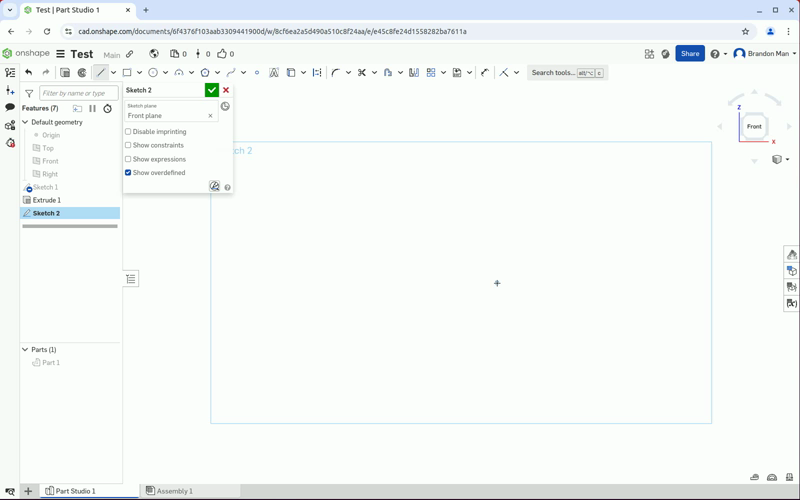
key_down(shift)
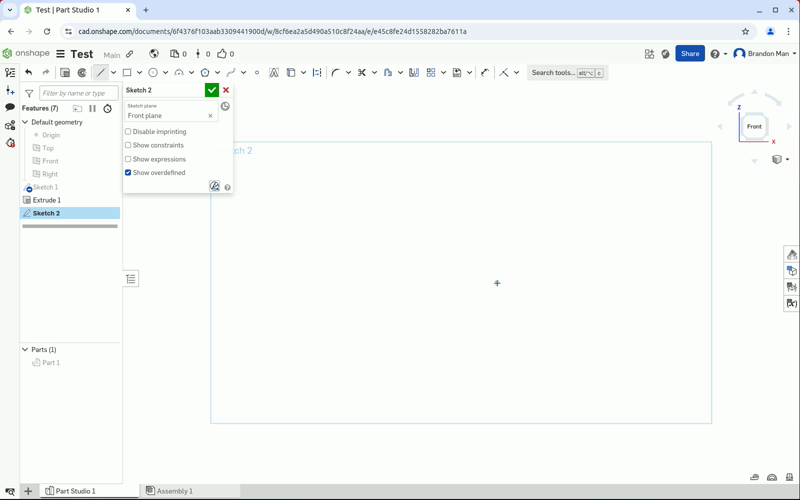
mouse_move(527, 282)
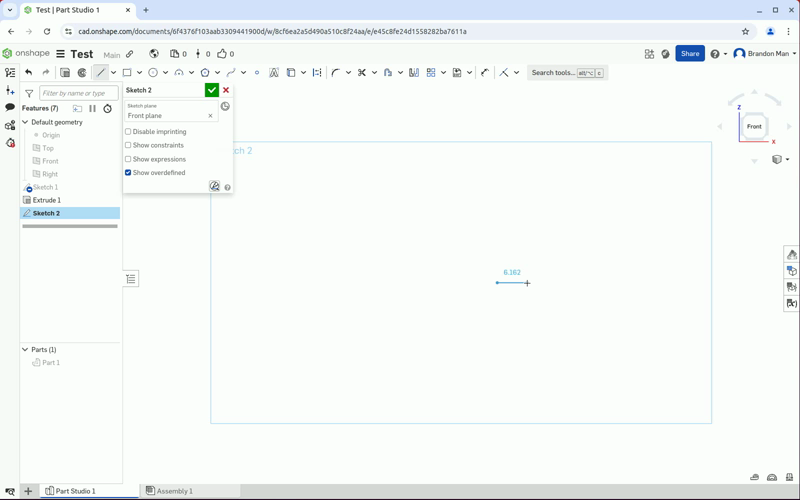
mouse_move(535, 282)
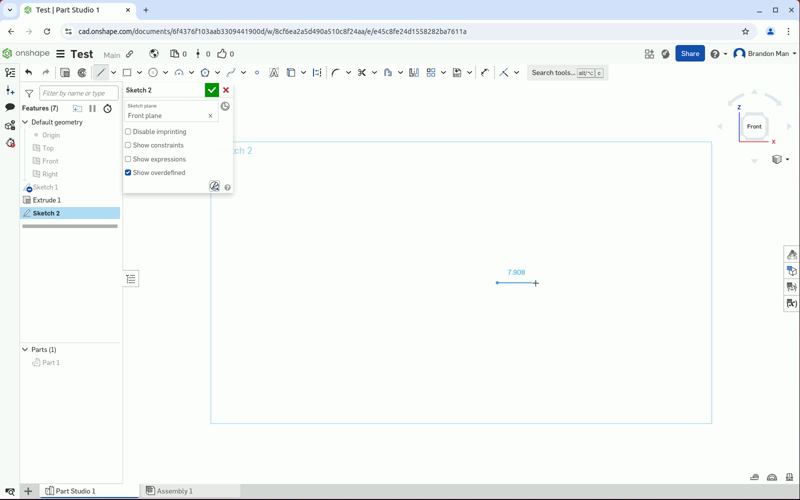
click(535, 282)
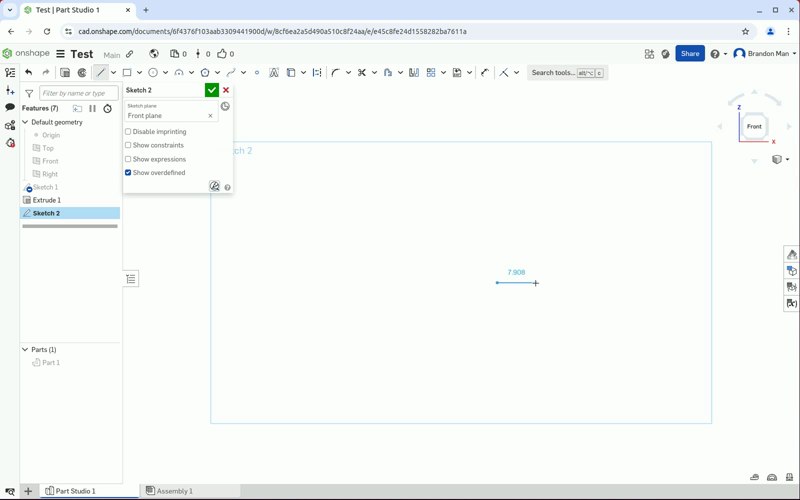
key_up(shift)
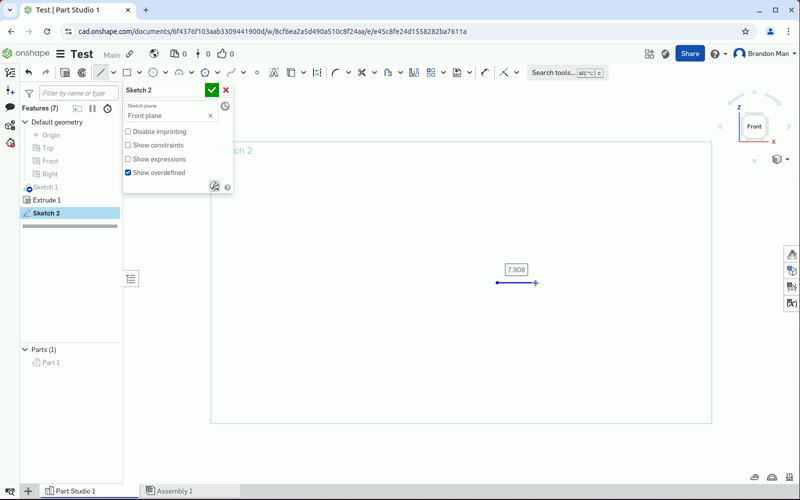
key_down(shift)
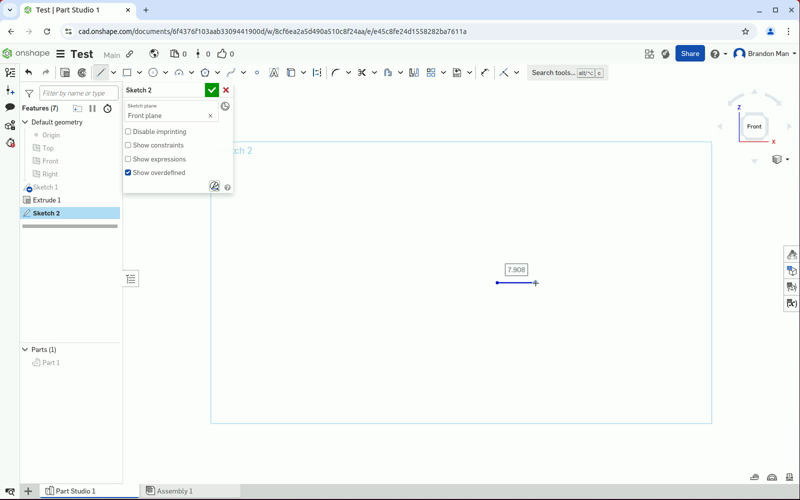
mouse_move(565, 282)
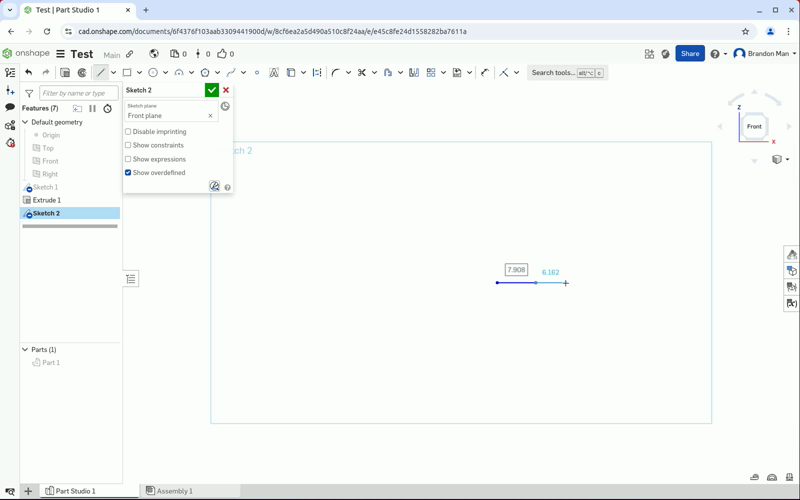
mouse_move(535, 263)
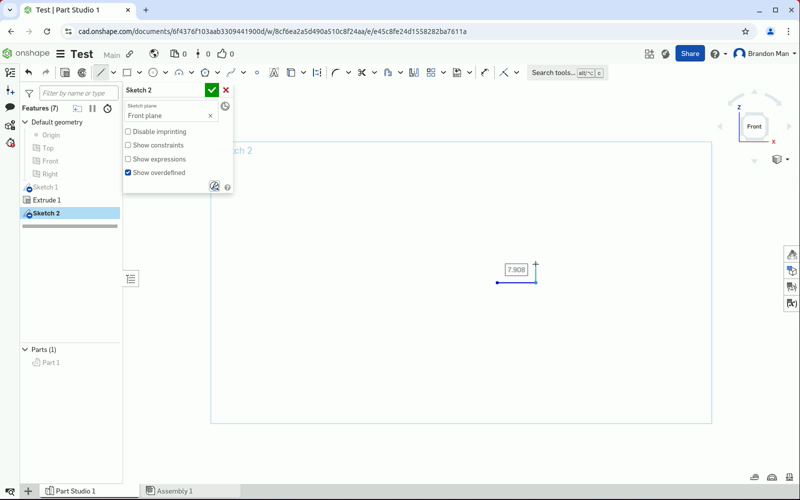
click(535, 263)
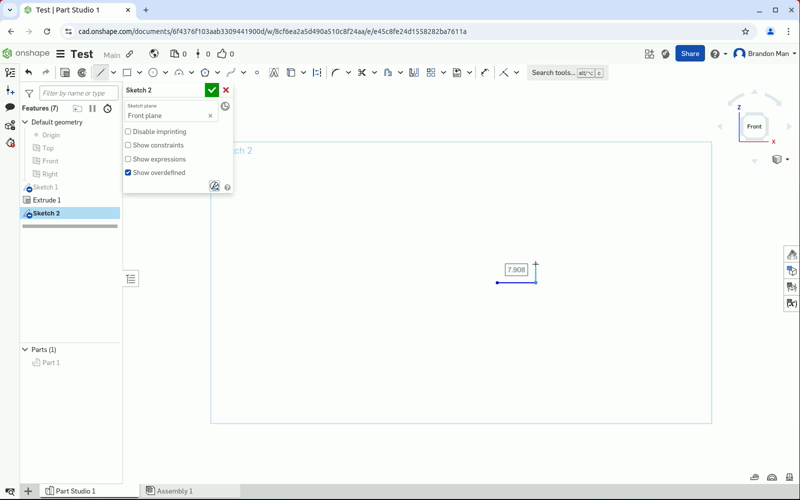
key_up(shift)
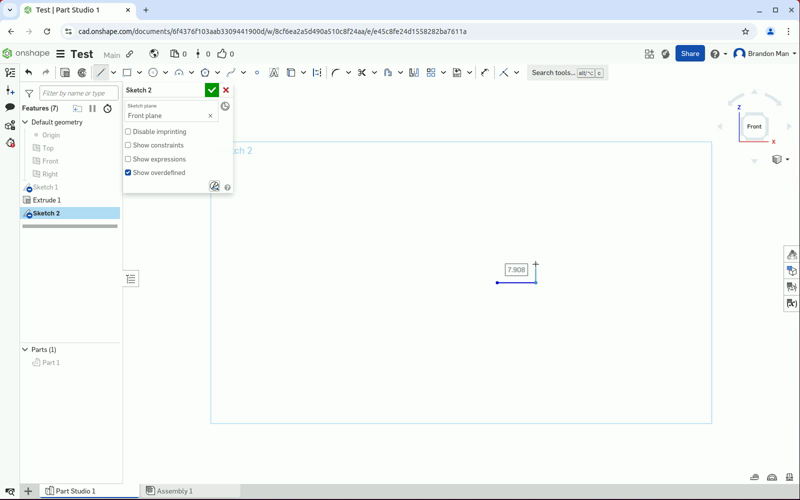
key_down(shift)
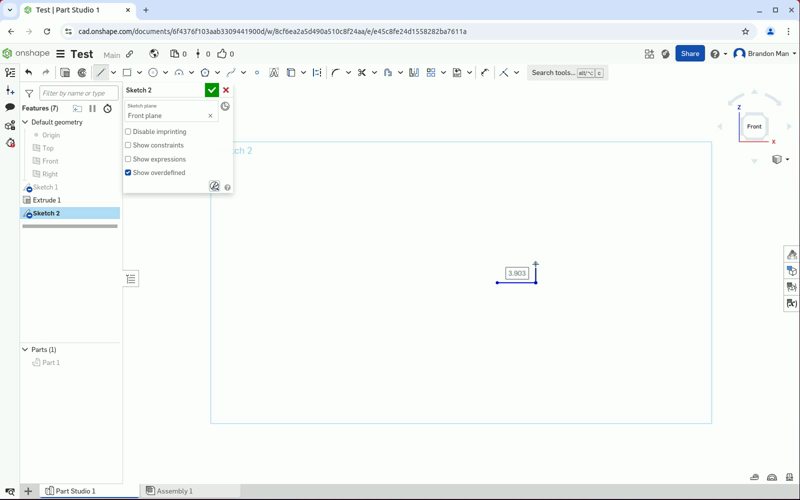
mouse_move(565, 263)
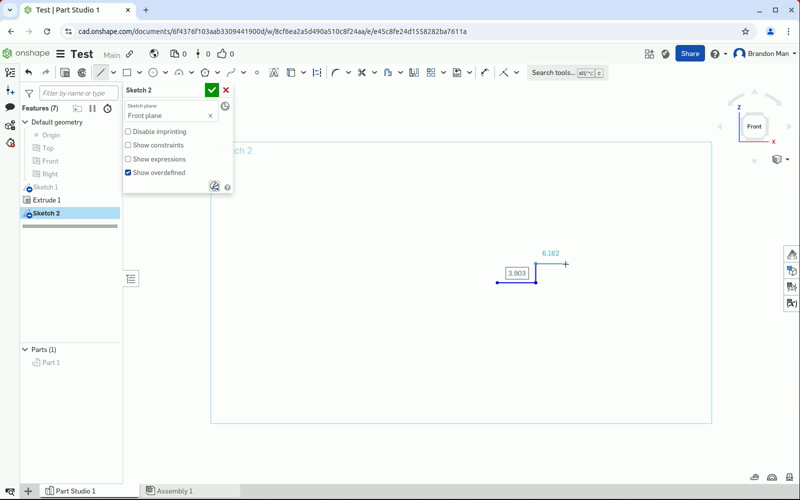
mouse_move(497, 263)
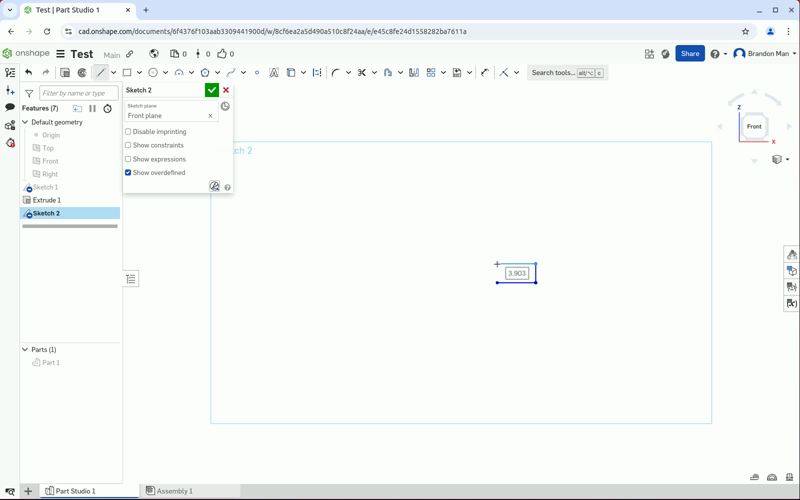
click(497, 263)
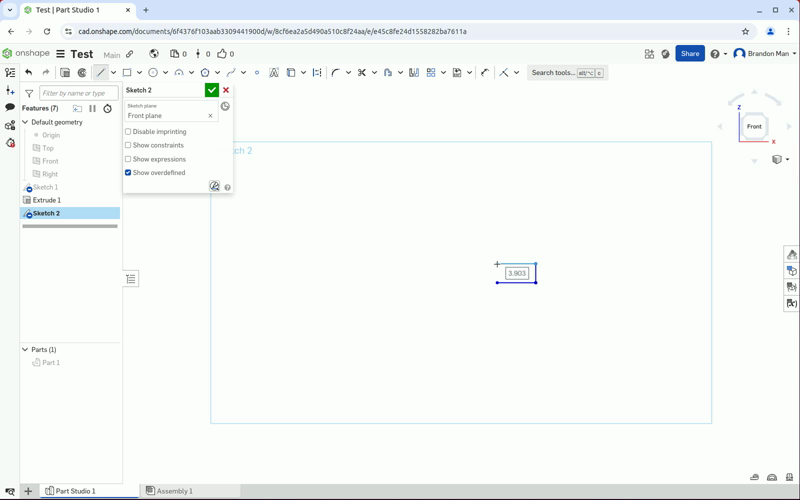
key_up(shift)
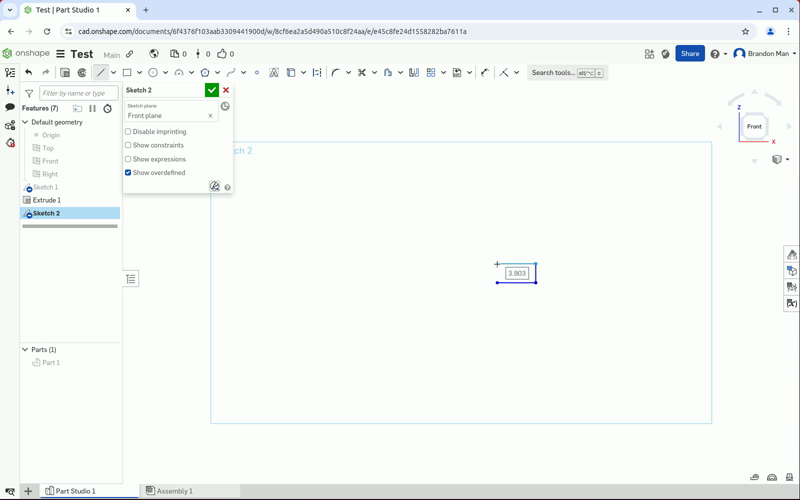
mouse_move(527, 263)
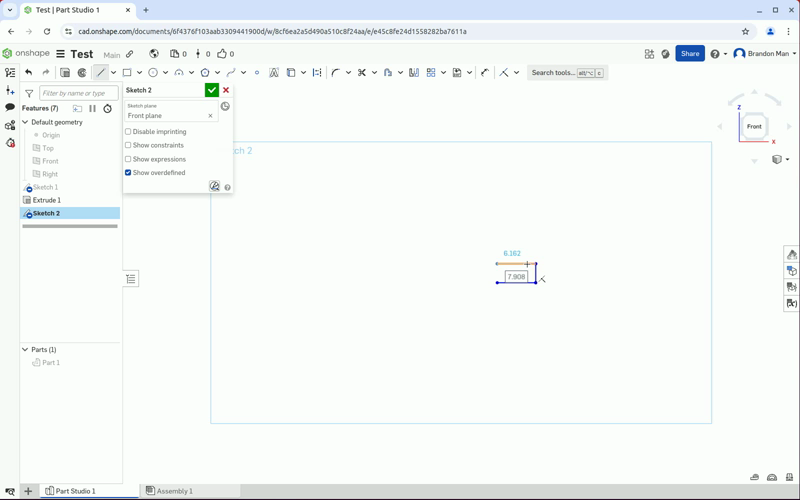
key_down(shift)
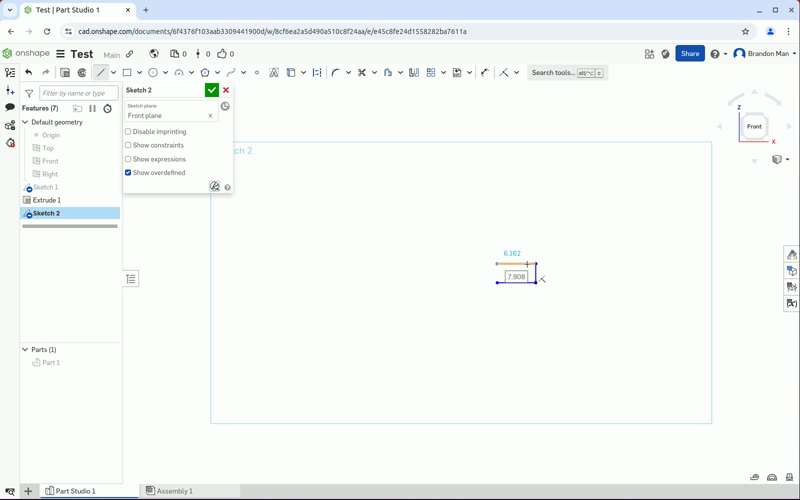
mouse_move(497, 282)
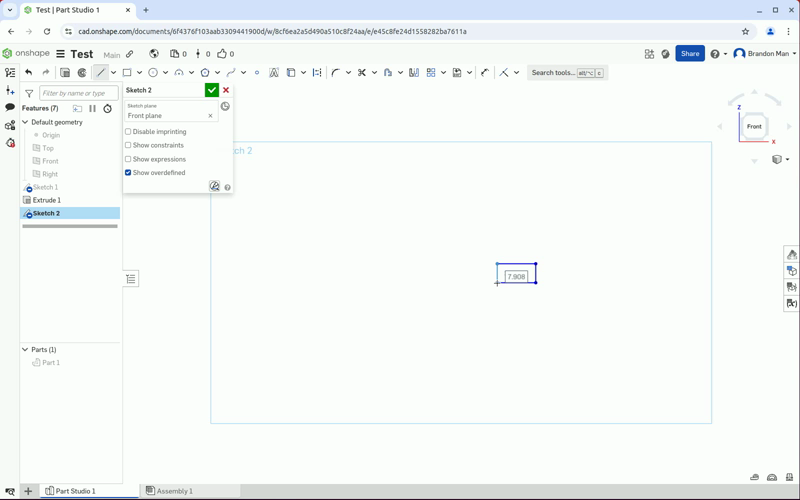
key_up(shift)
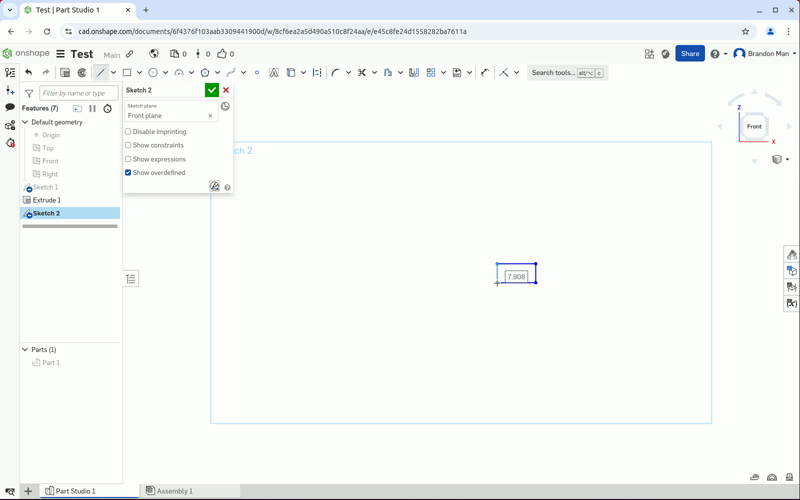
click(497, 282)
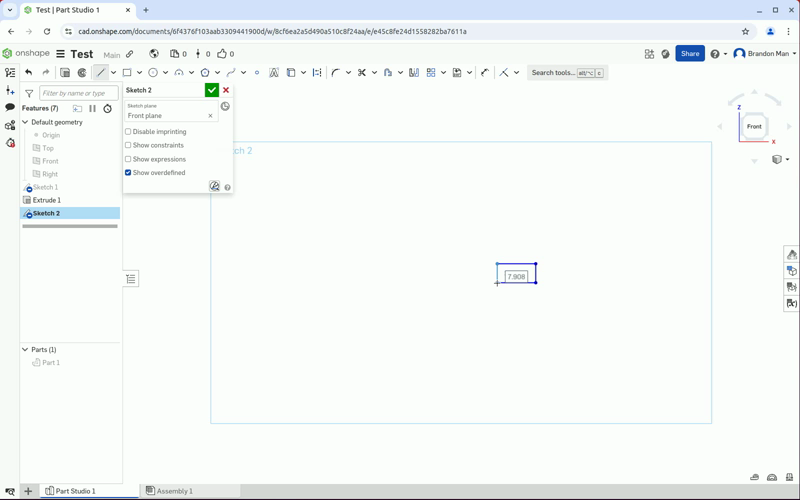
key(esc)
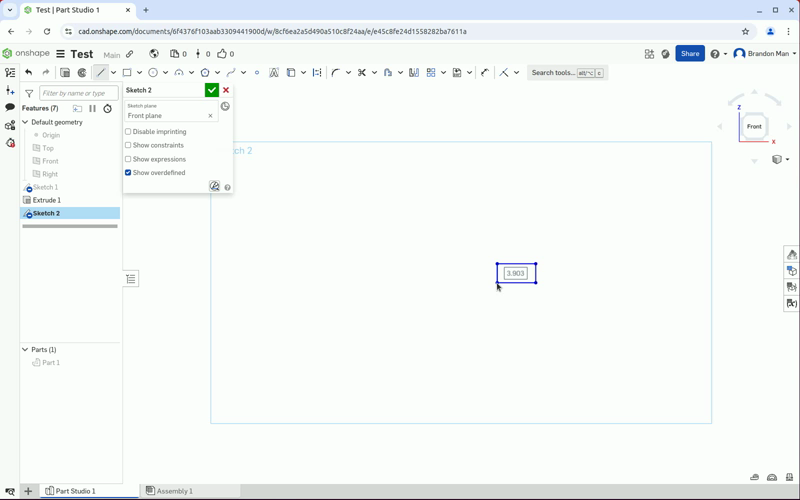
mouse_move(519, 276)
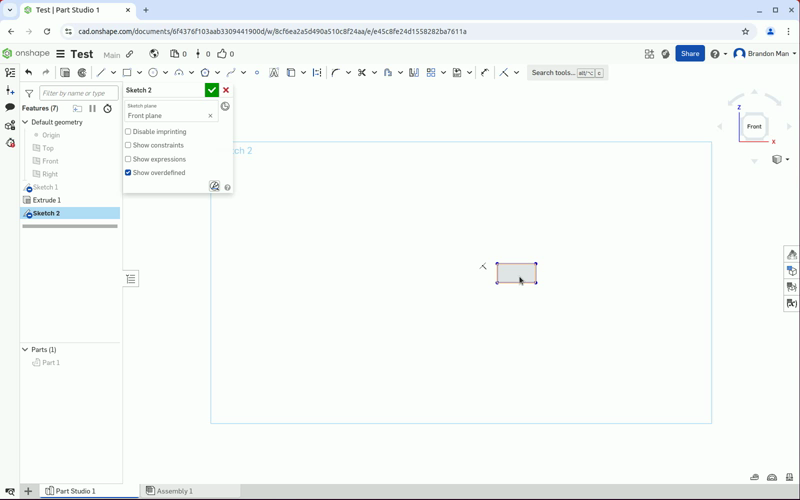
scroll(6)
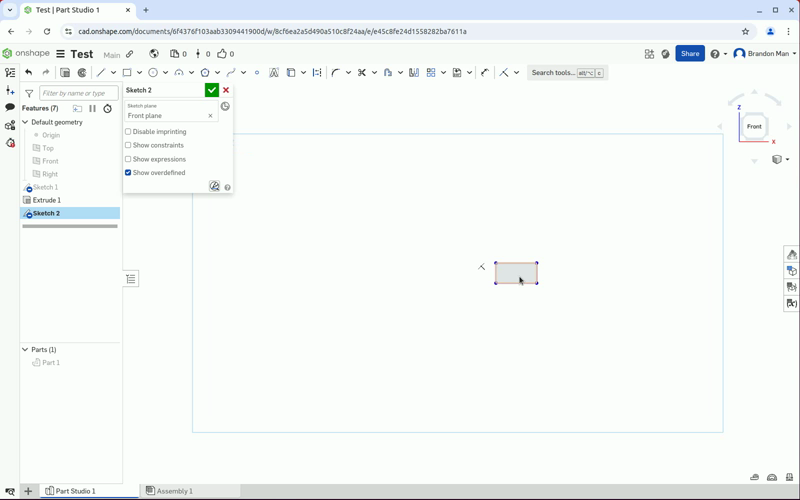
scroll(6)
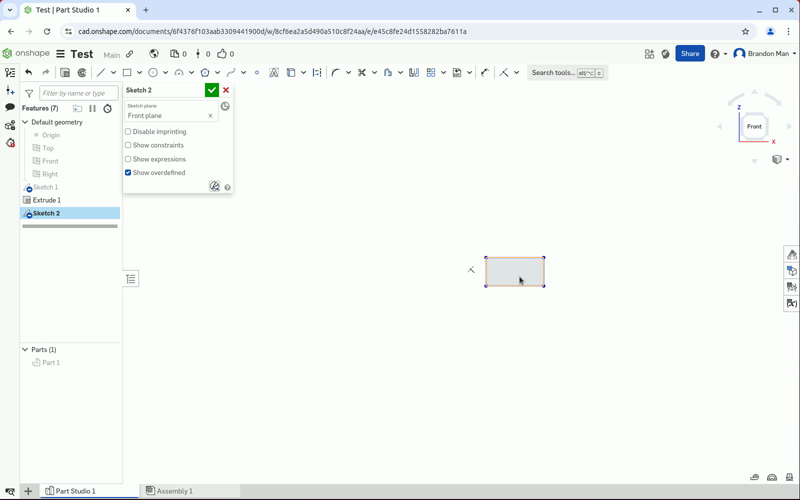
scroll(6)
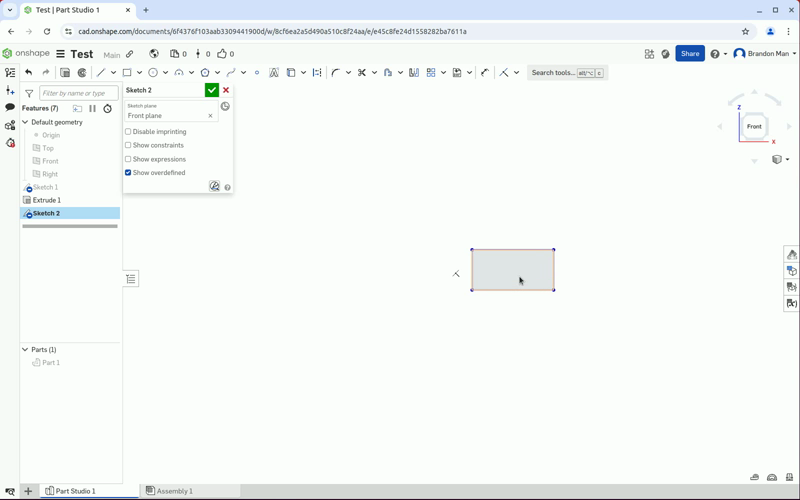
scroll(6)
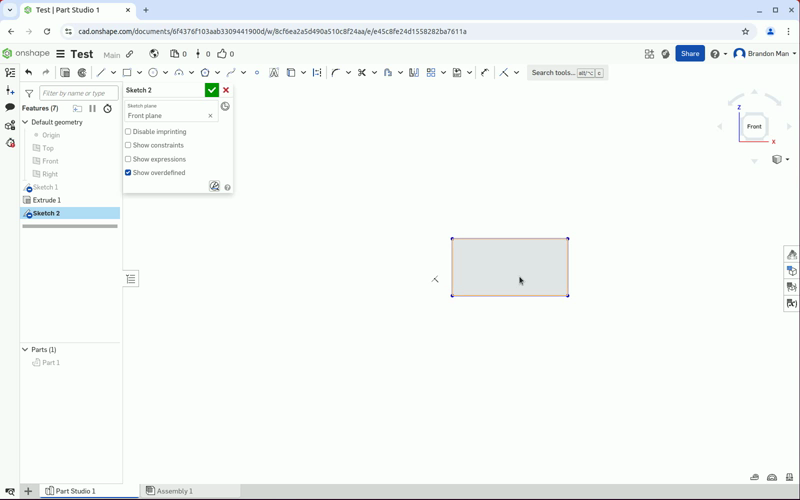
scroll(6)
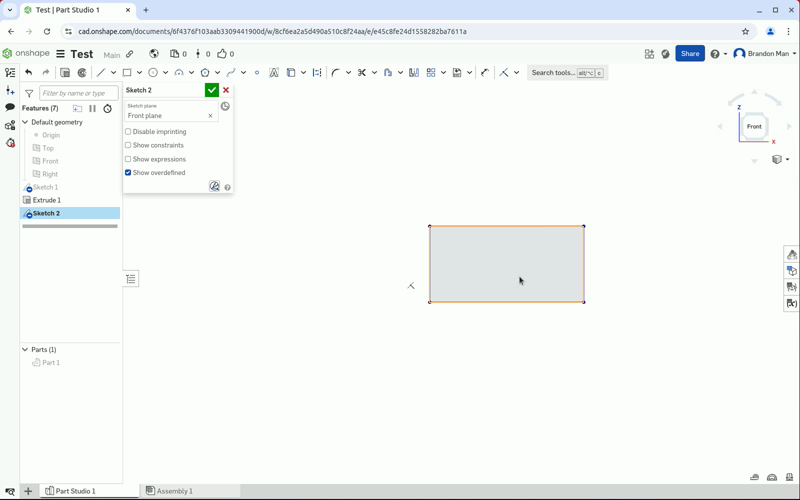
scroll(6)
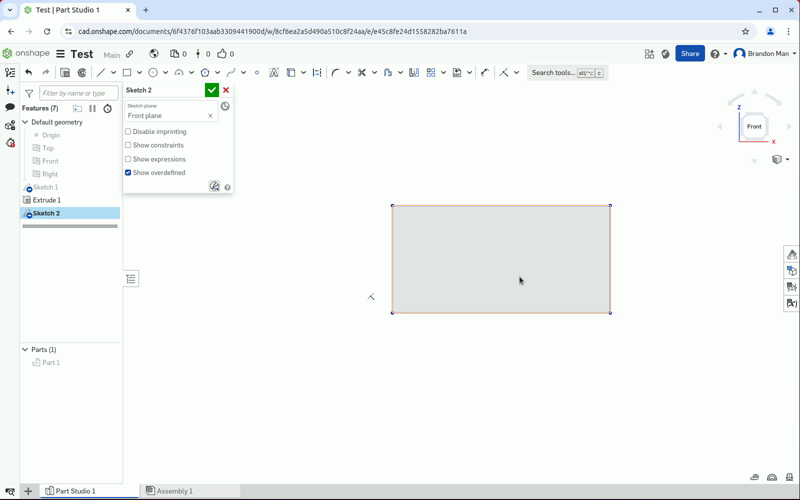
scroll(6)
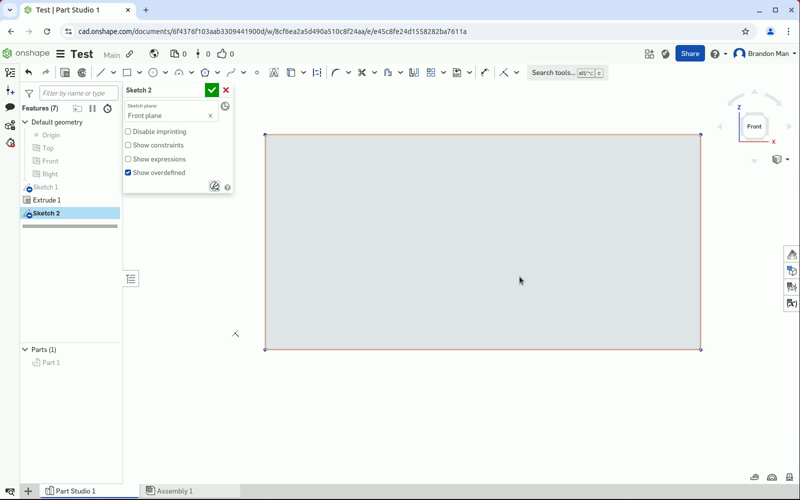
click(519, 276)
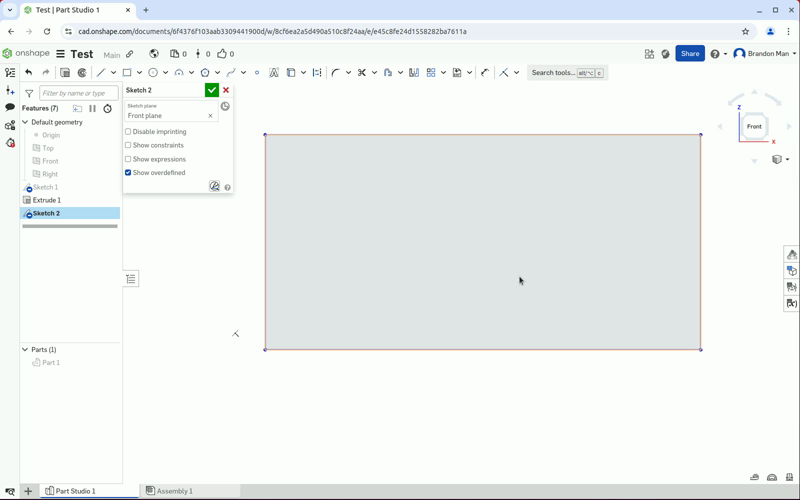
scroll(-6)
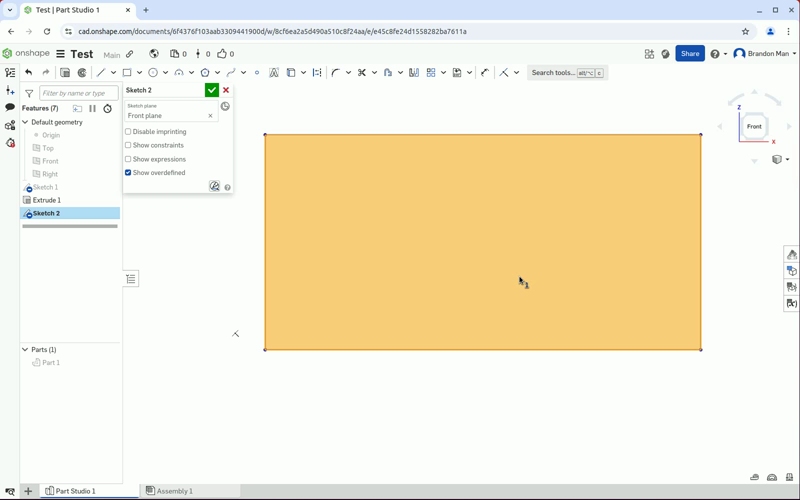
scroll(-6)
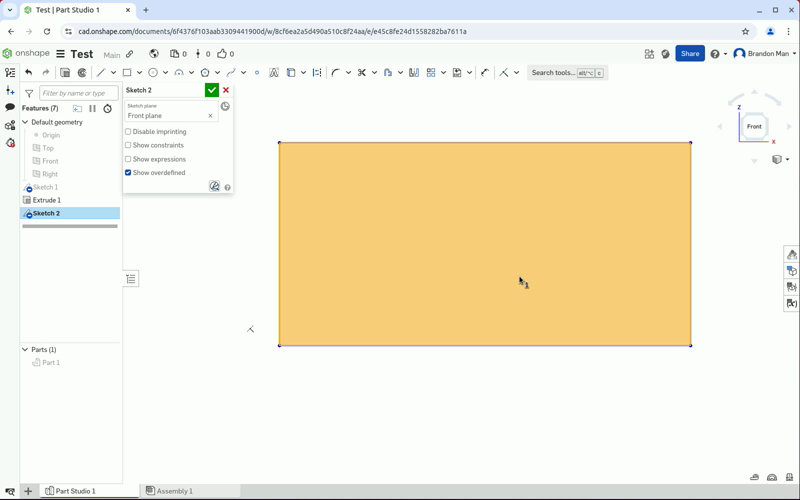
scroll(-6)
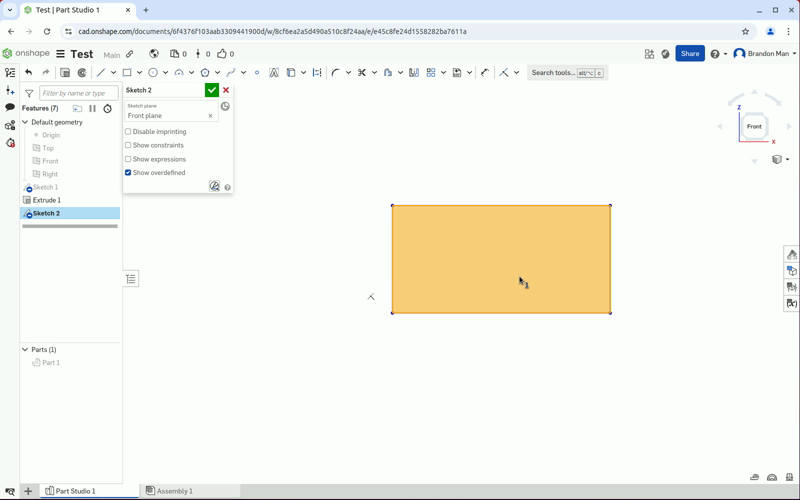
scroll(-6)
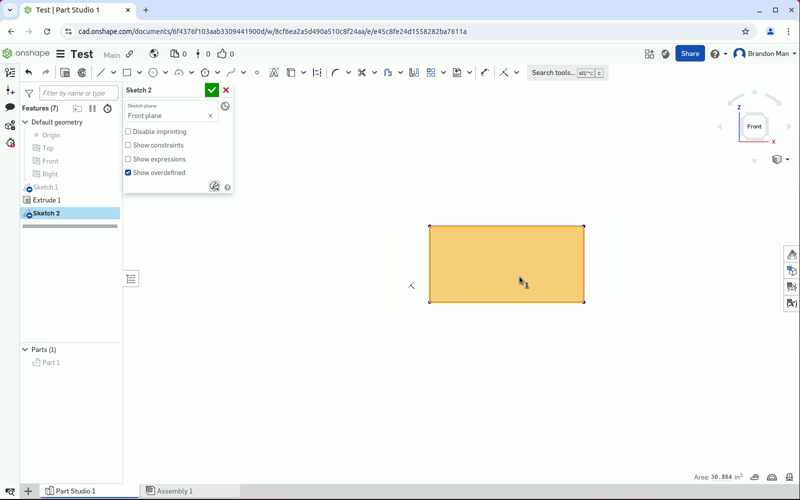
scroll(-6)
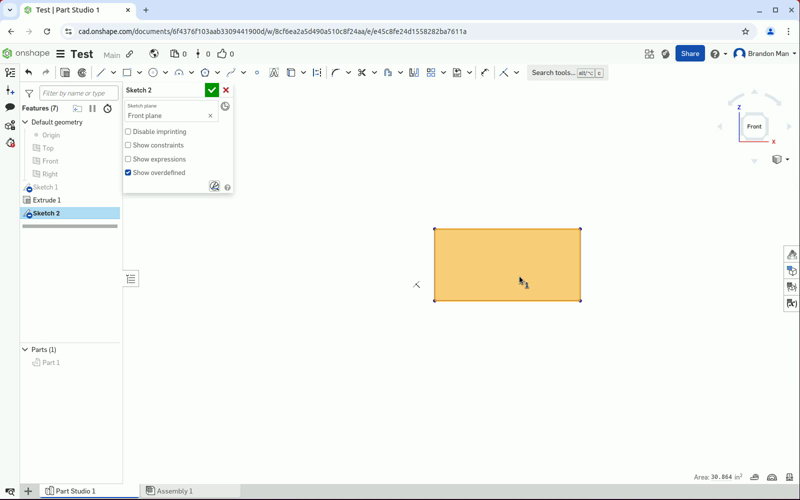
scroll(-6)
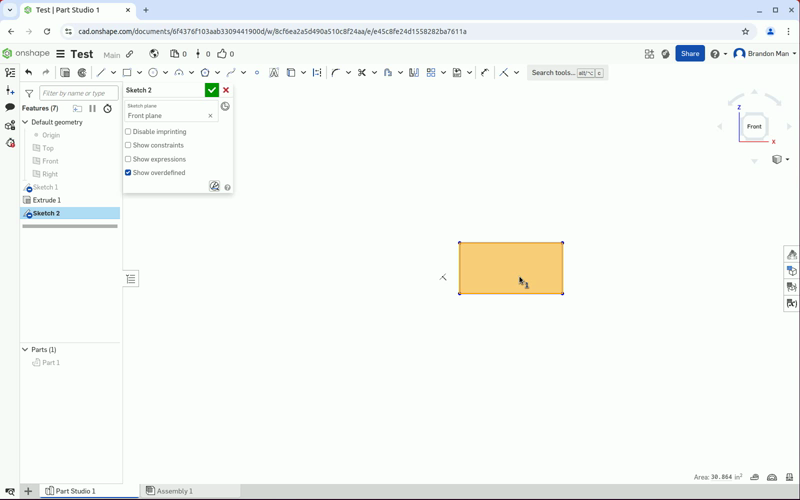
scroll(-6)
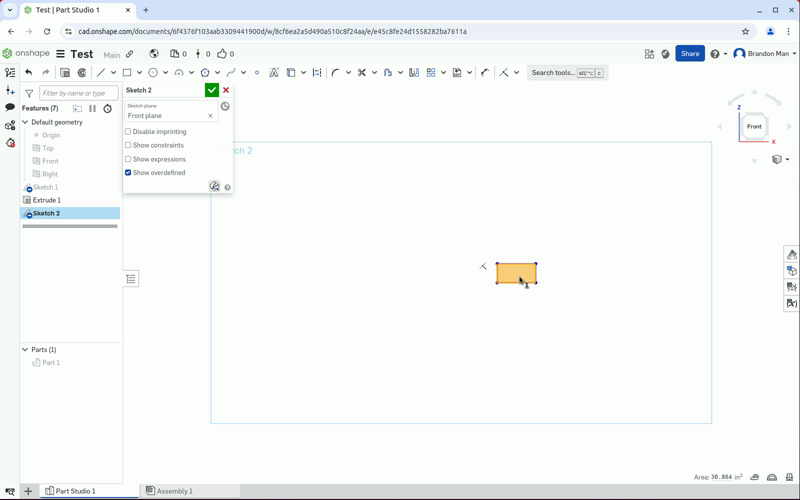
mouse_move(73, 352)
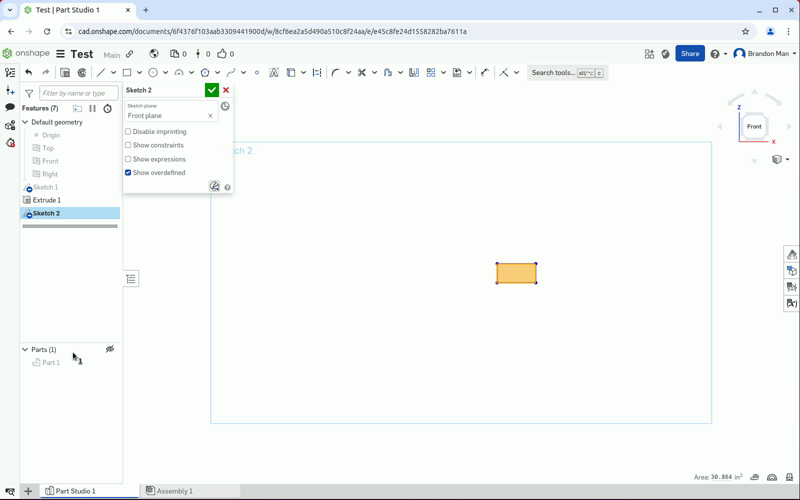
key(shift+y)
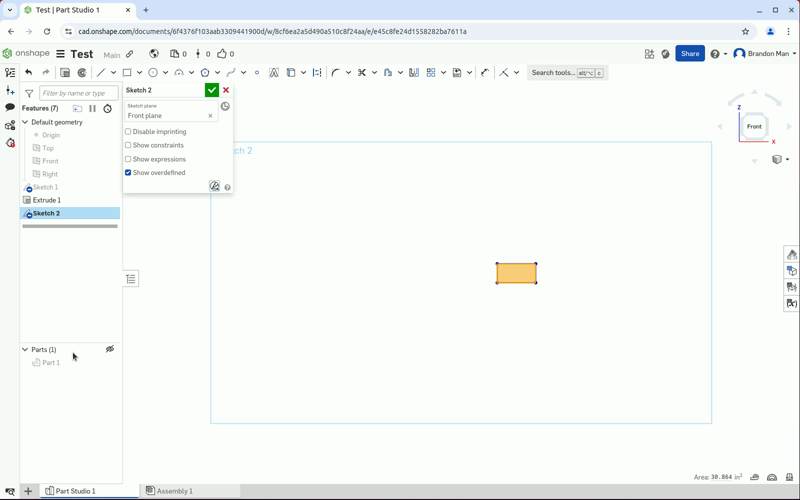
key(shift+e)
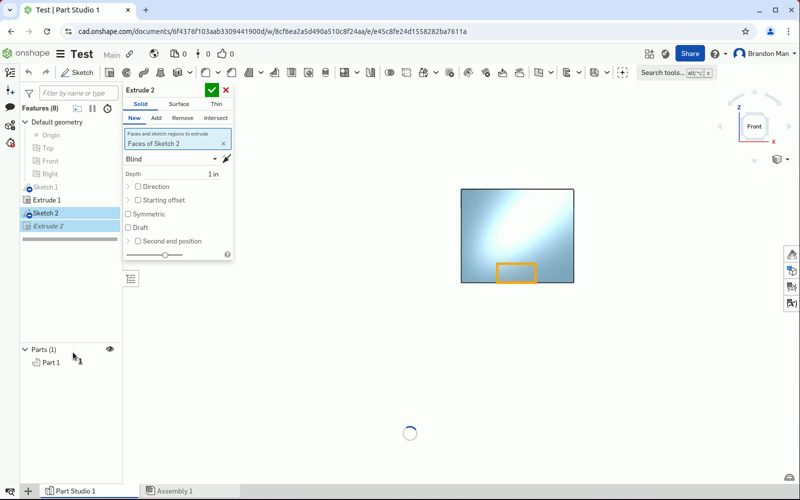
mouse_move(143, 106)
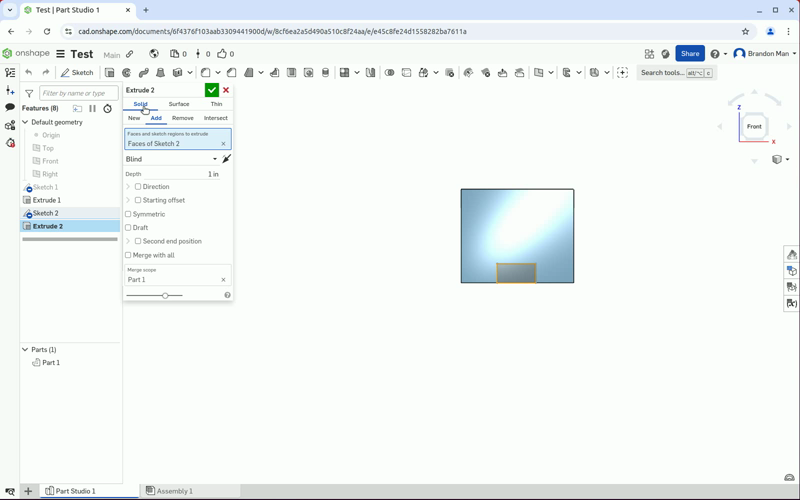
click(143, 106)
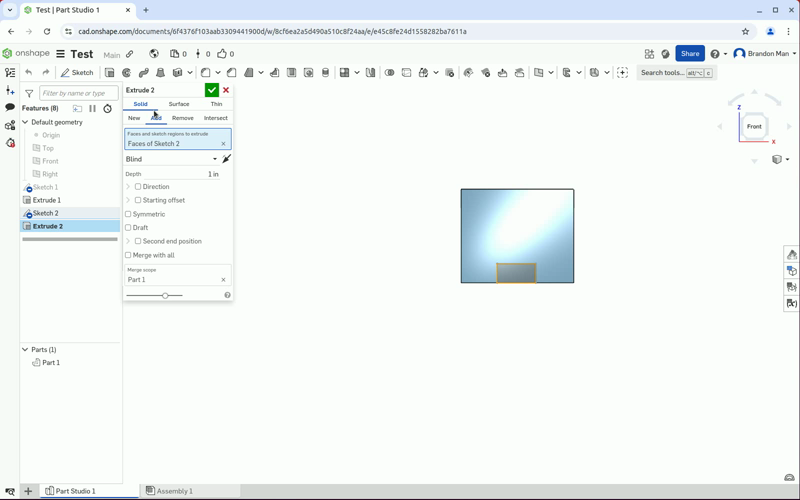
mouse_move(186, 120)
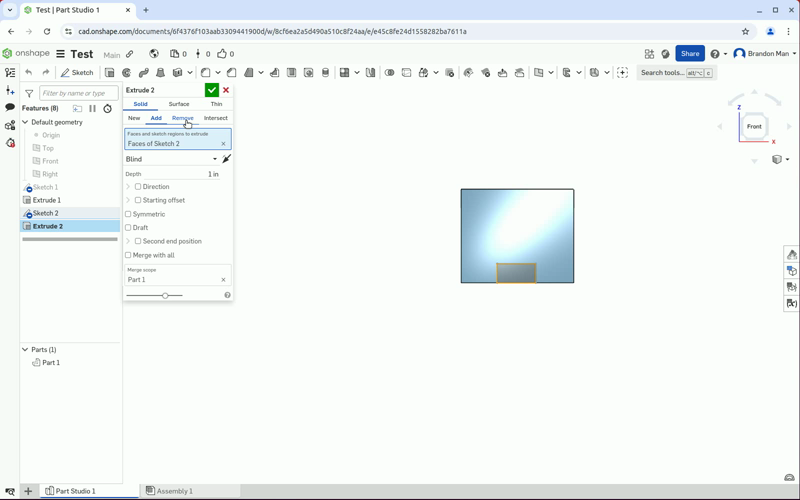
click(186, 120)
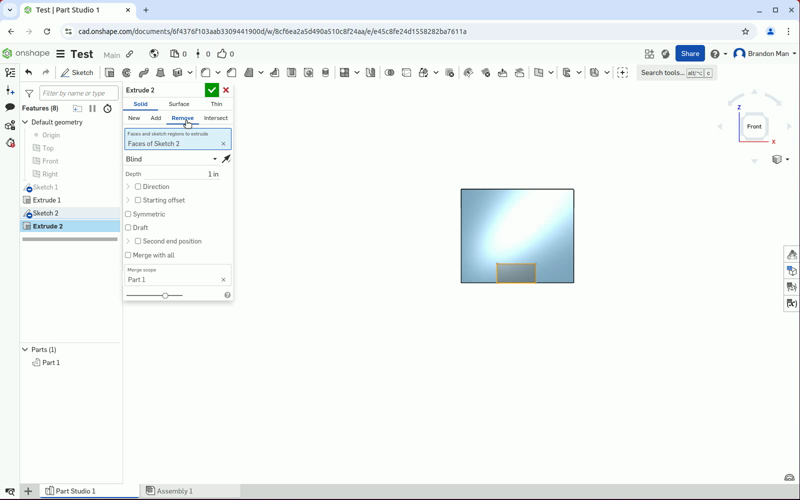
key(tab, 4)
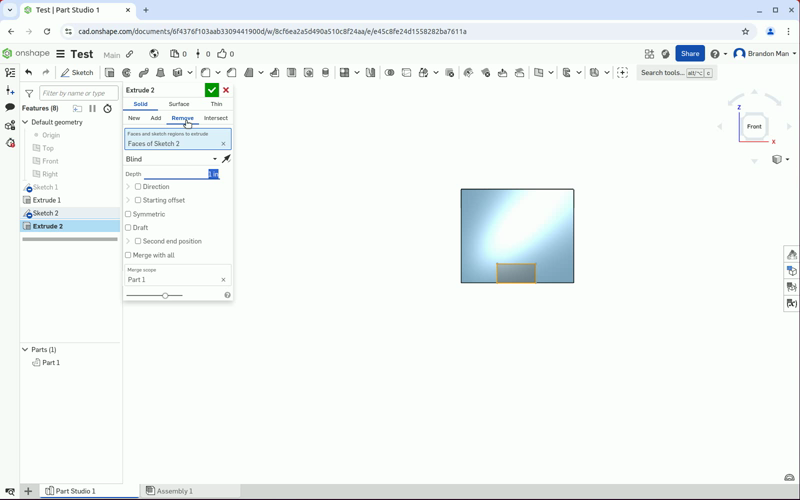
text(15.405)
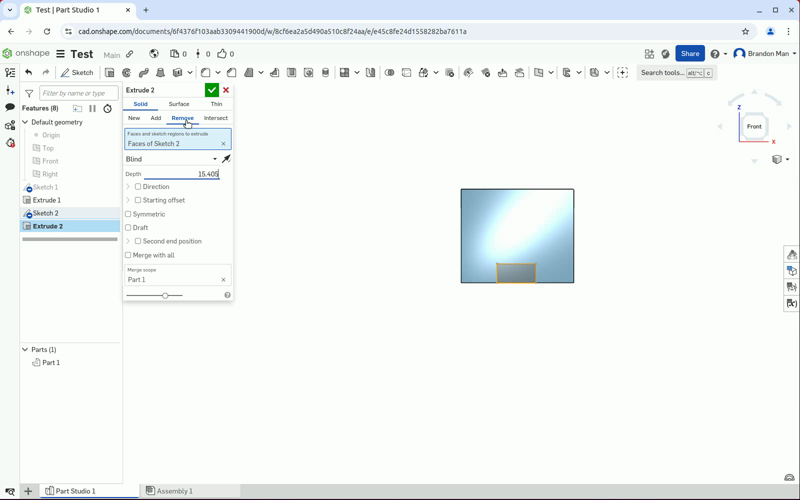
key(tab, 6)
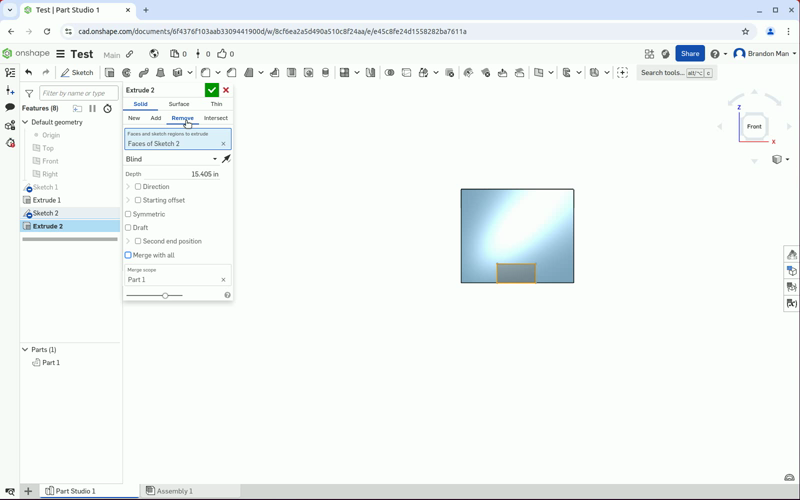
key(space)
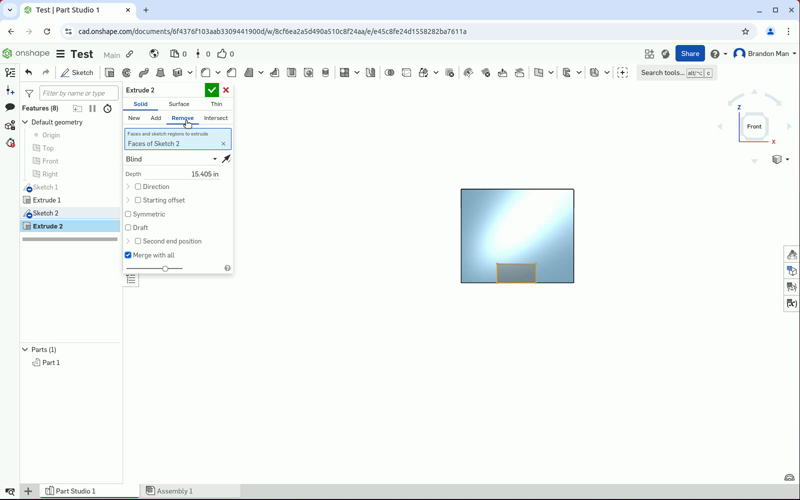
key(enter)
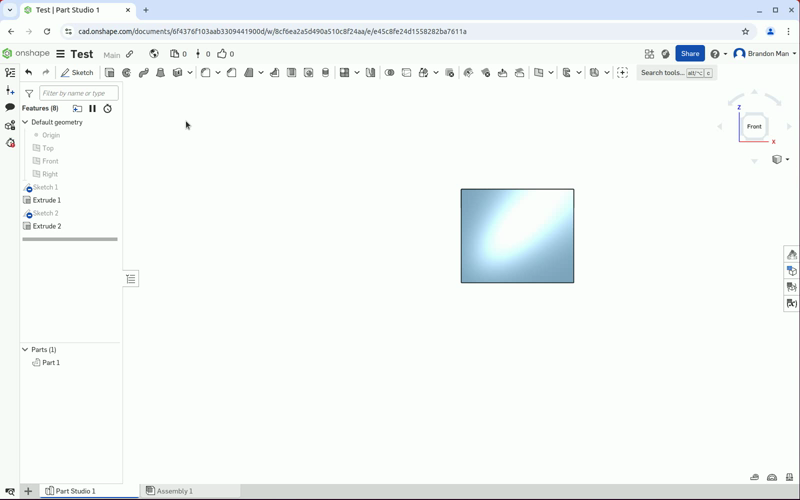
key(shift+h)
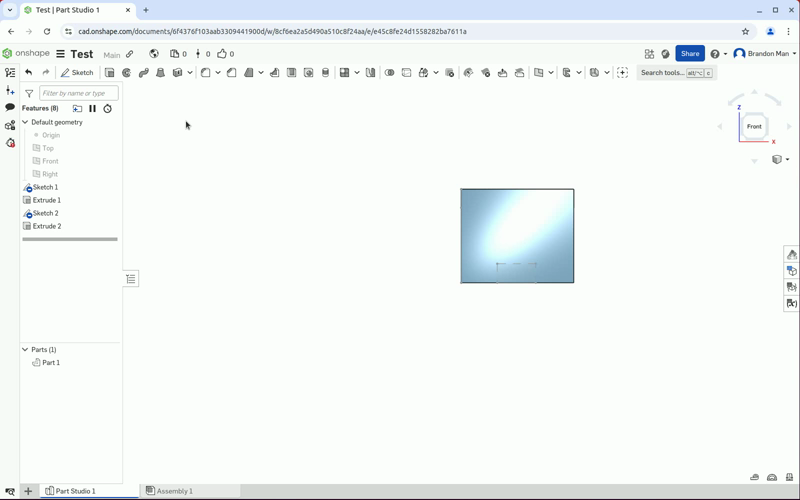
key(shift+h)
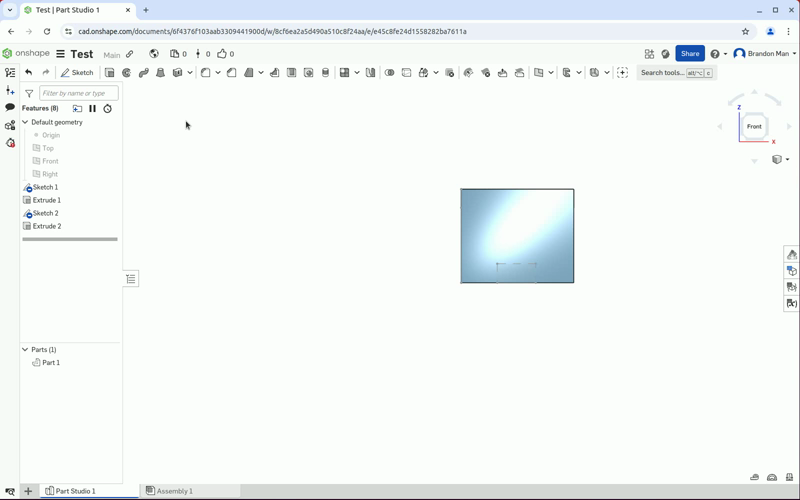
key(shift+7)
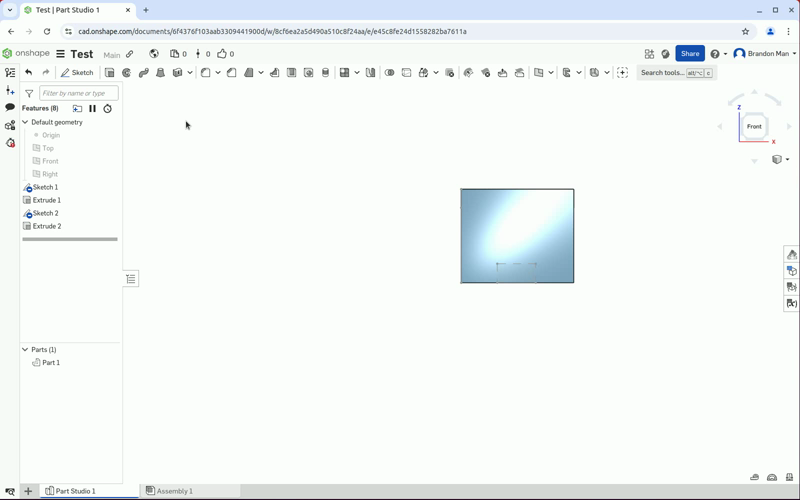
key(left, 2)
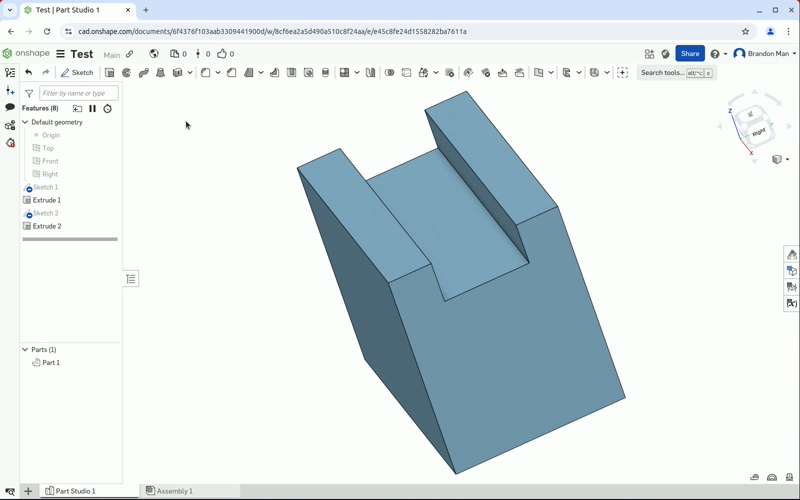
key(down, 2)
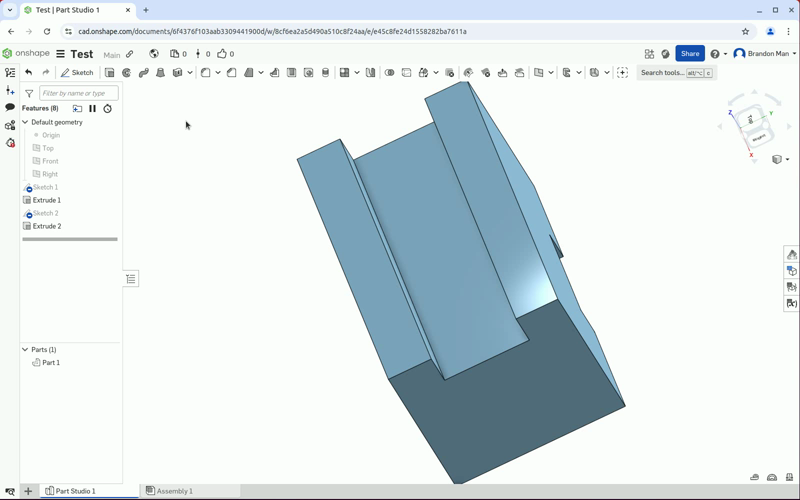
key(up, 2)
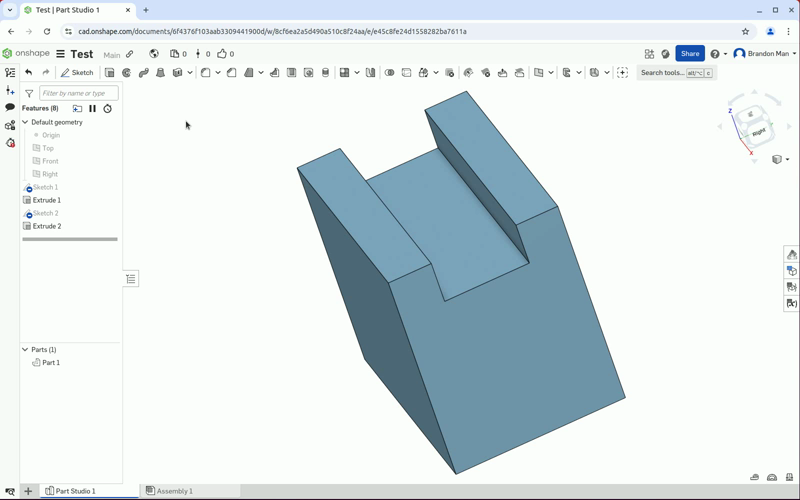
key(right, 2)
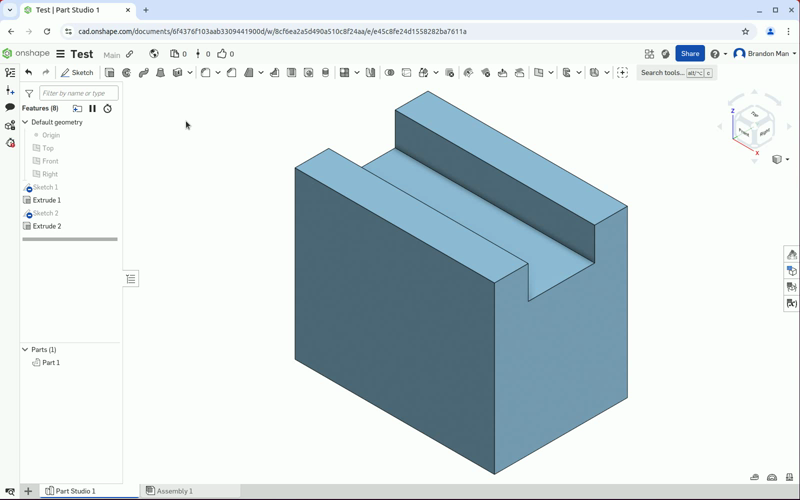
mouse_move(73, 189)
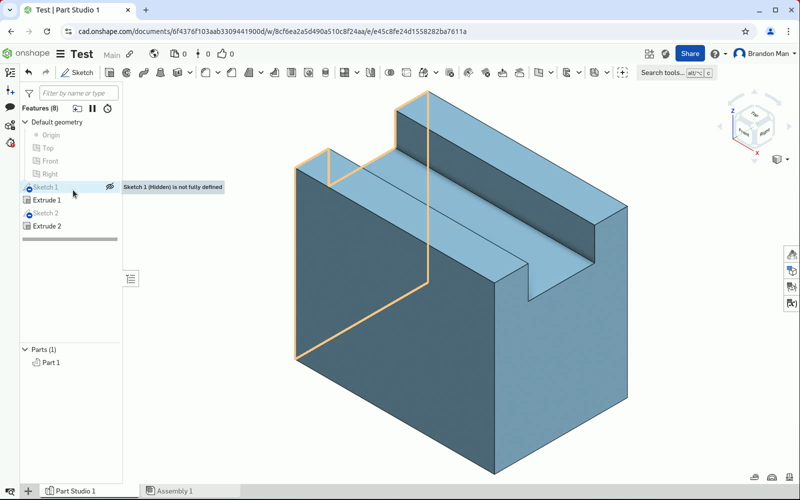
click(73, 189)